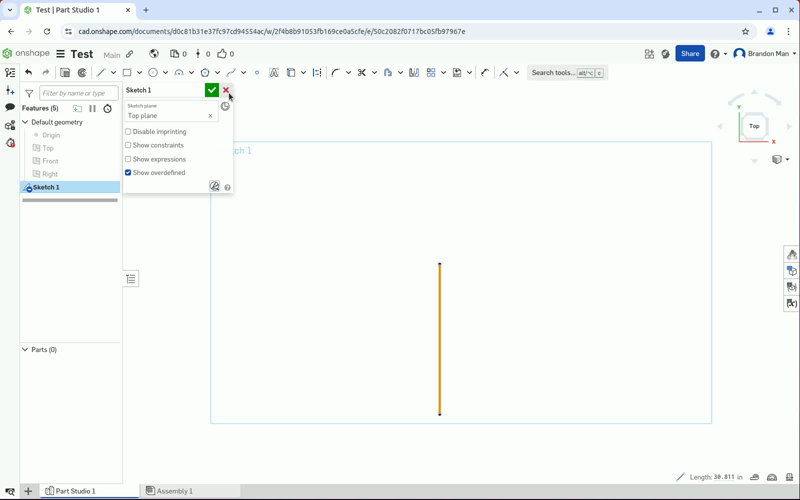
key(shift+h)
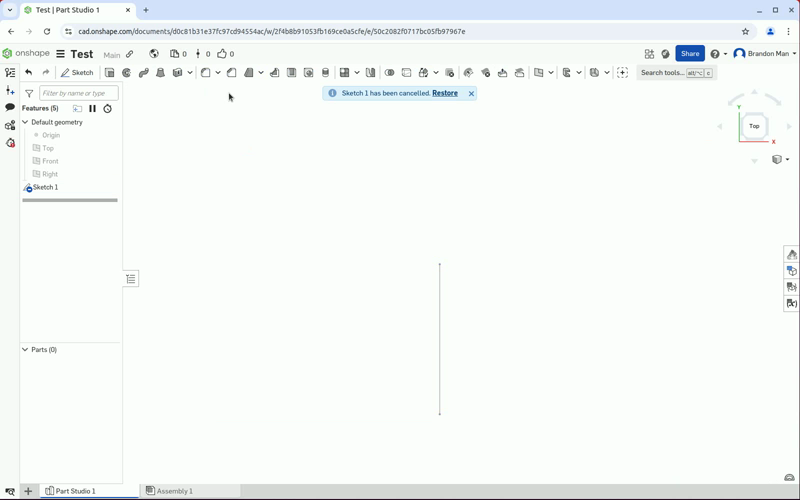
key(shift+s)
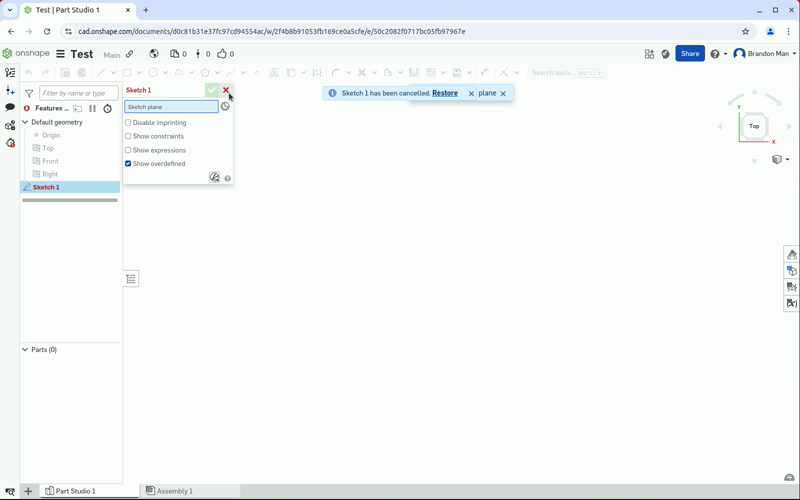
mouse_move(73, 150)
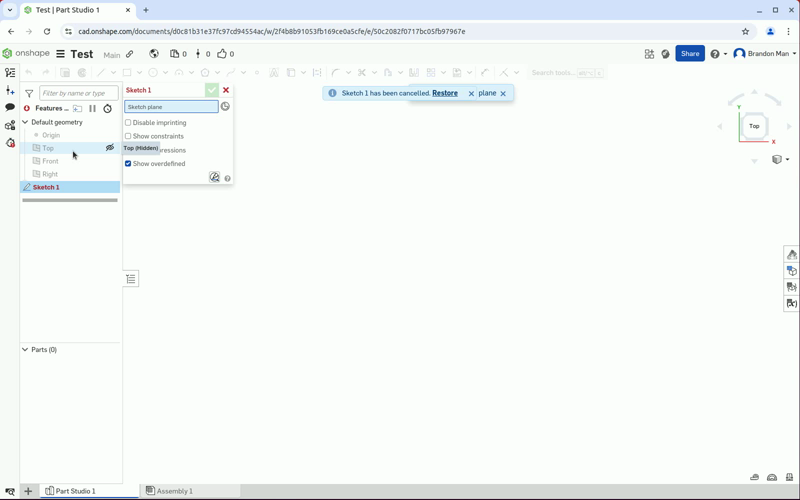
click(73, 150)
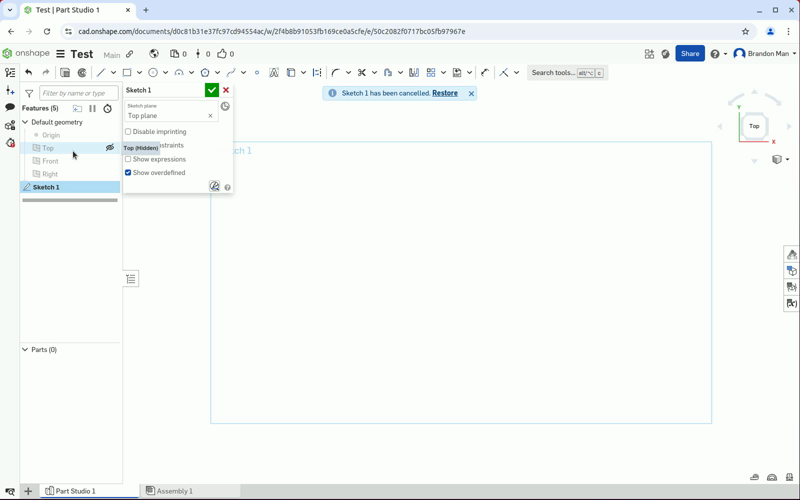
mouse_move(73, 352)
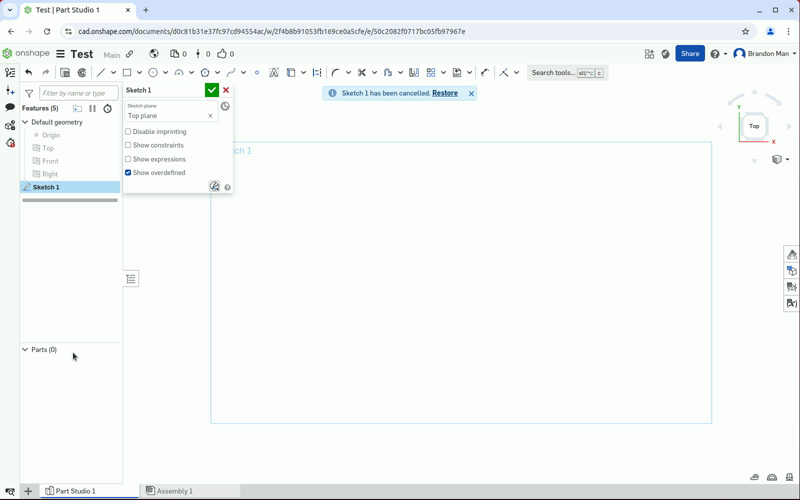
key(y)
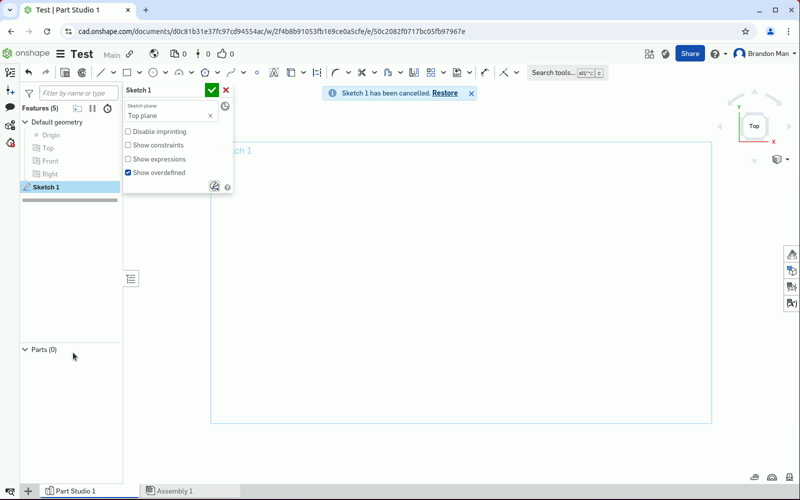
key(a)
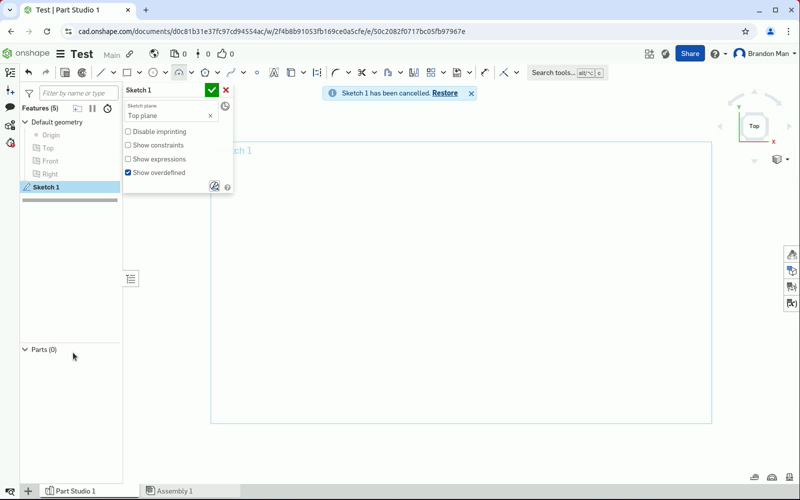
key_down(shift)
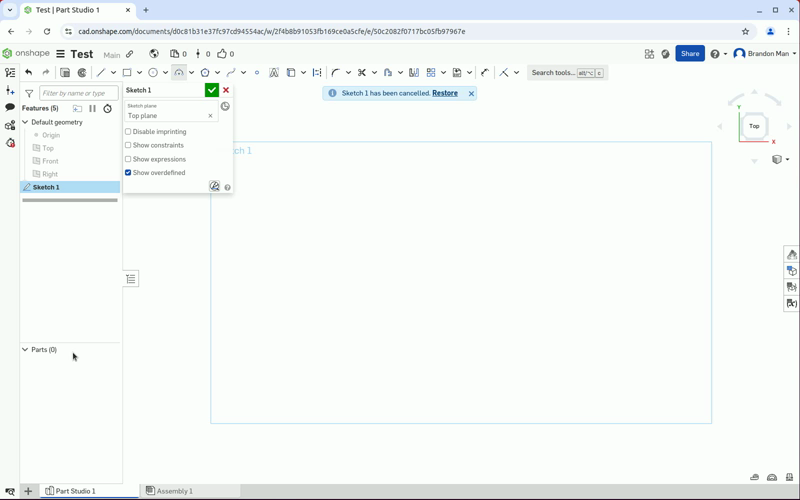
mouse_move(423, 267)
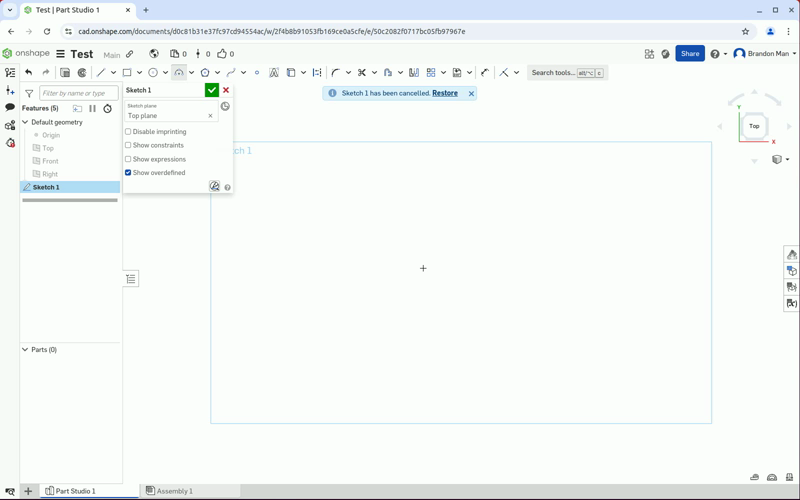
click(423, 267)
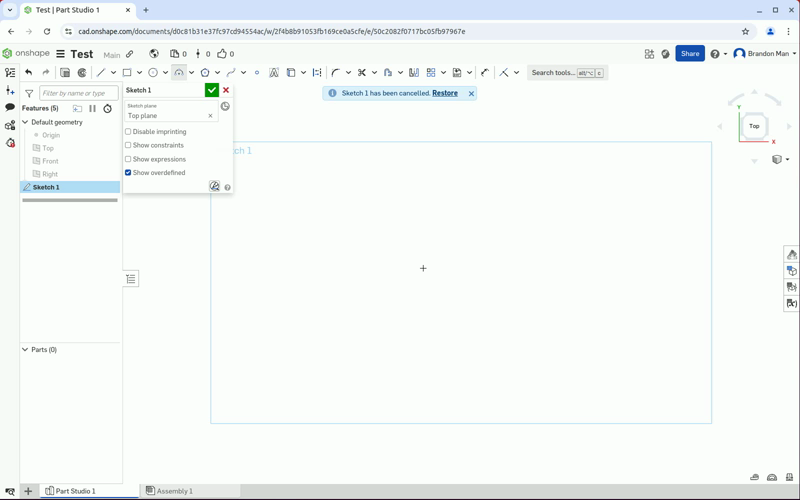
key_up(shift)
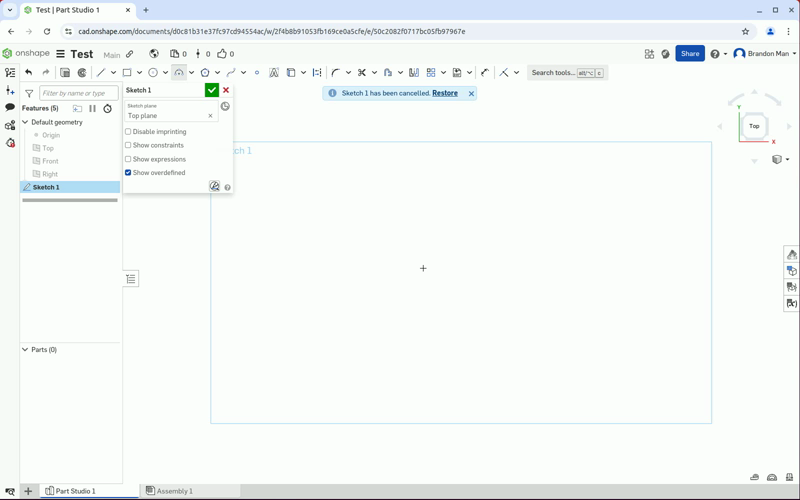
key_down(shift)
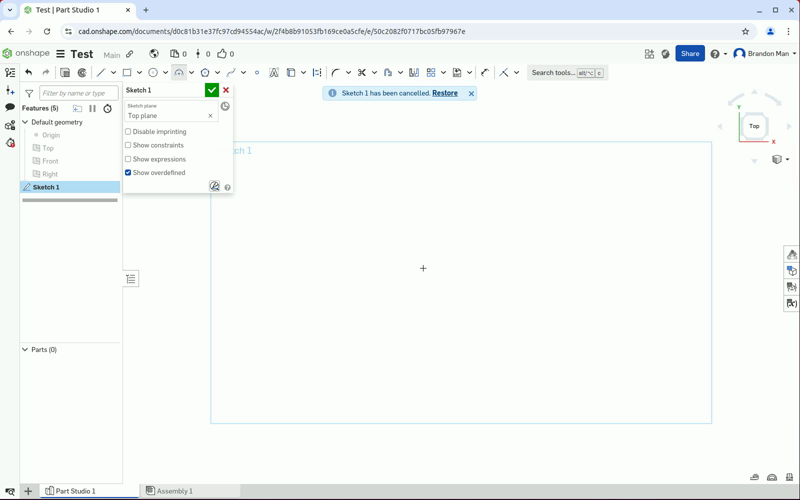
mouse_move(494, 306)
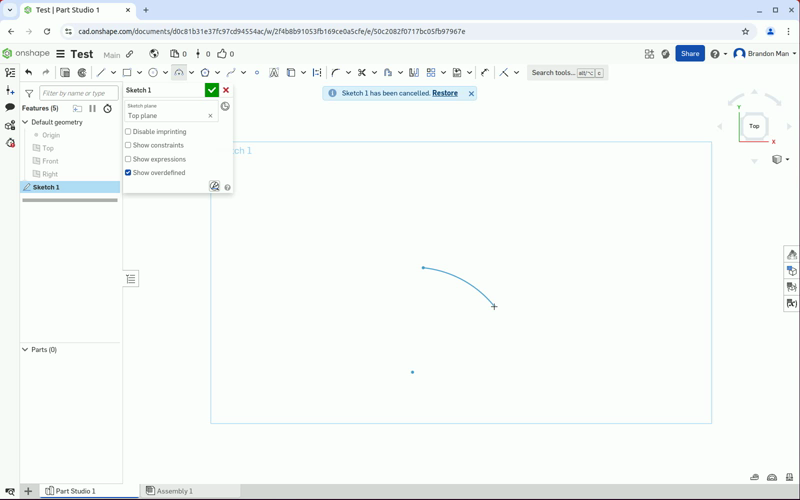
click(494, 306)
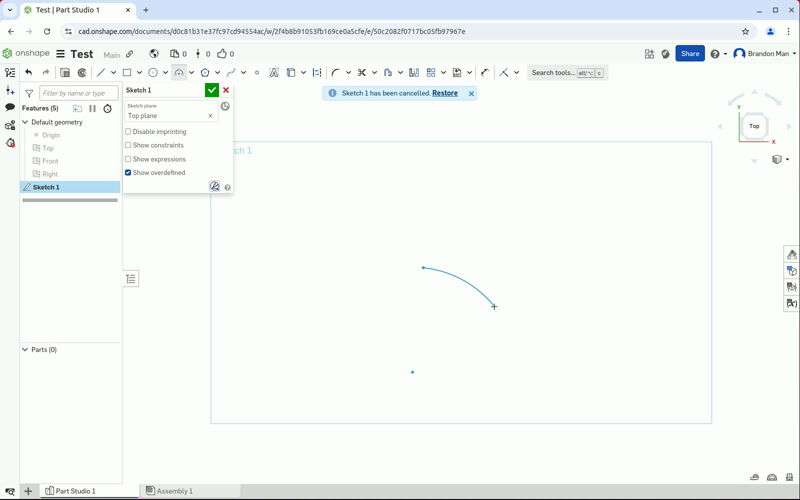
mouse_move(431, 335)
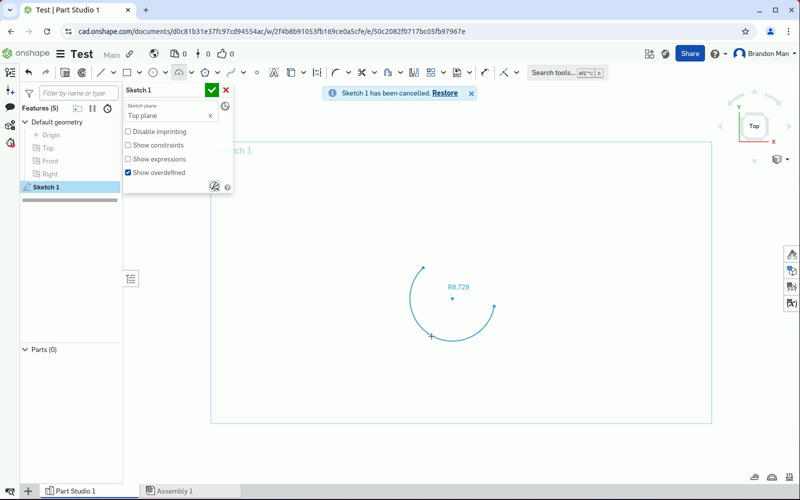
click(431, 335)
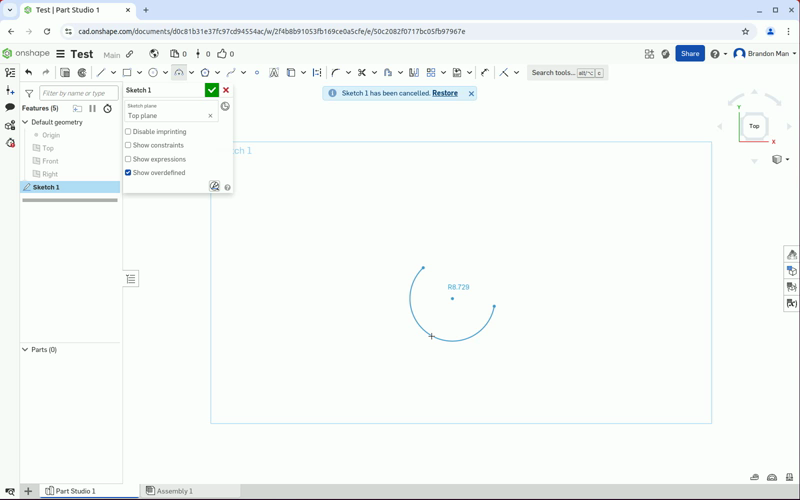
key_up(shift)
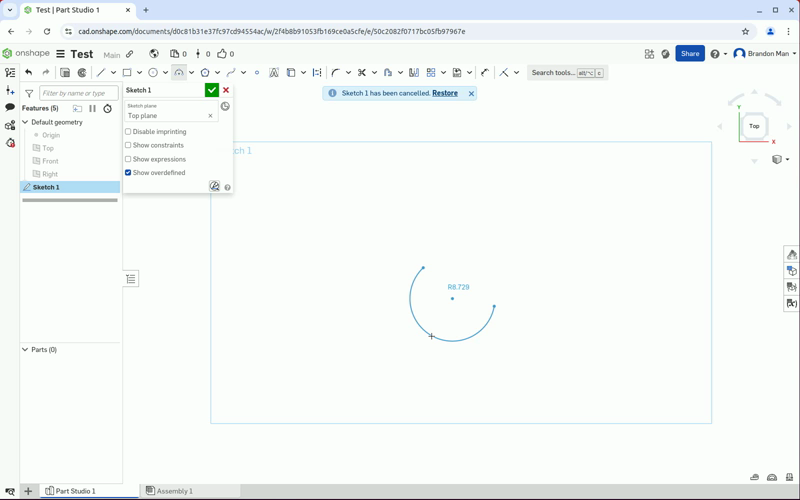
mouse_move(494, 306)
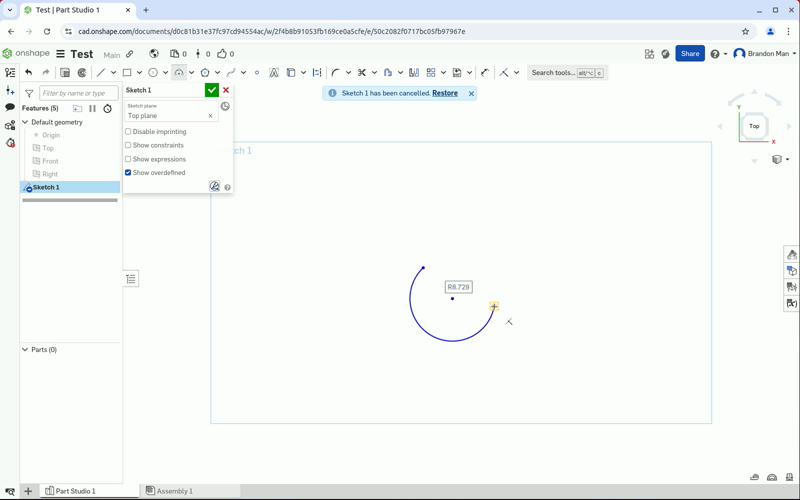
click(494, 306)
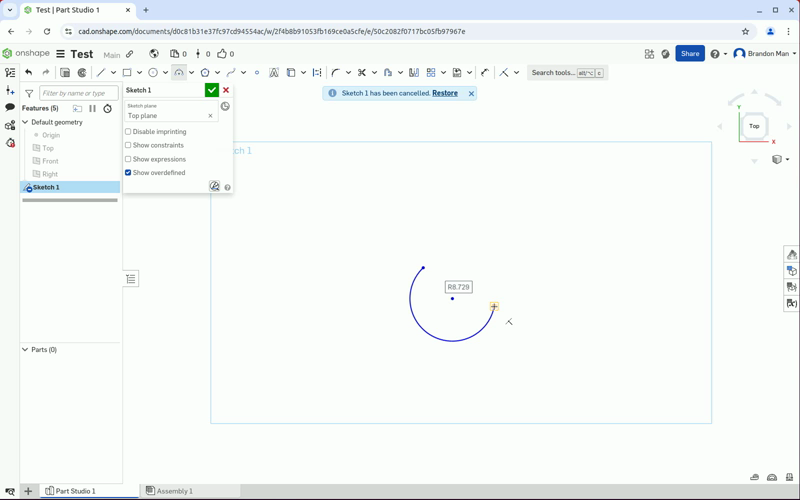
mouse_move(423, 267)
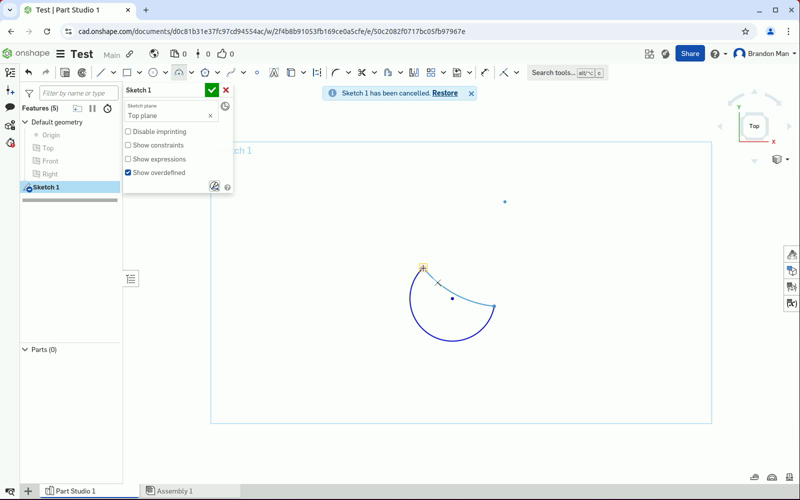
click(423, 267)
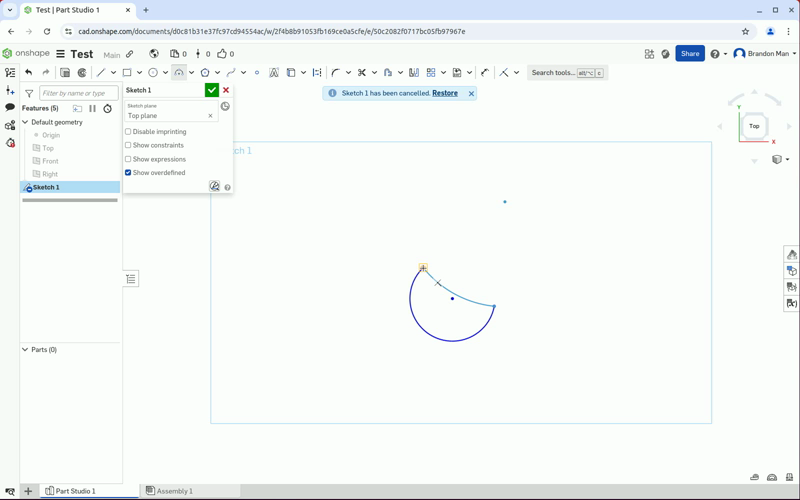
key_down(shift)
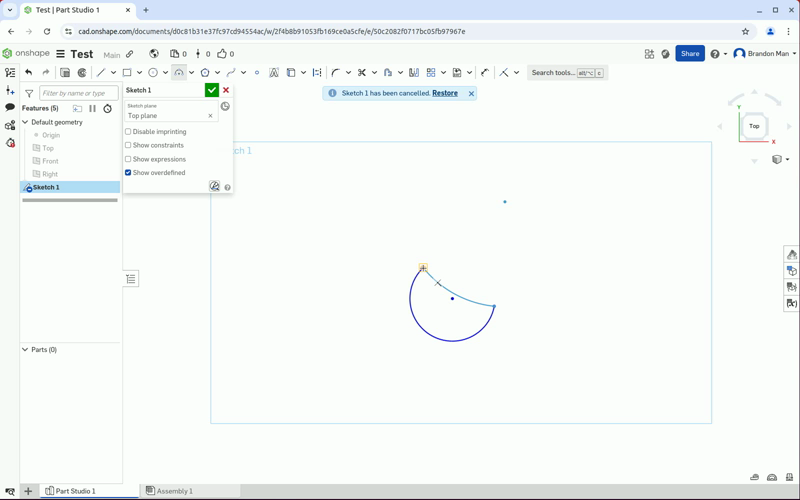
mouse_move(452, 298)
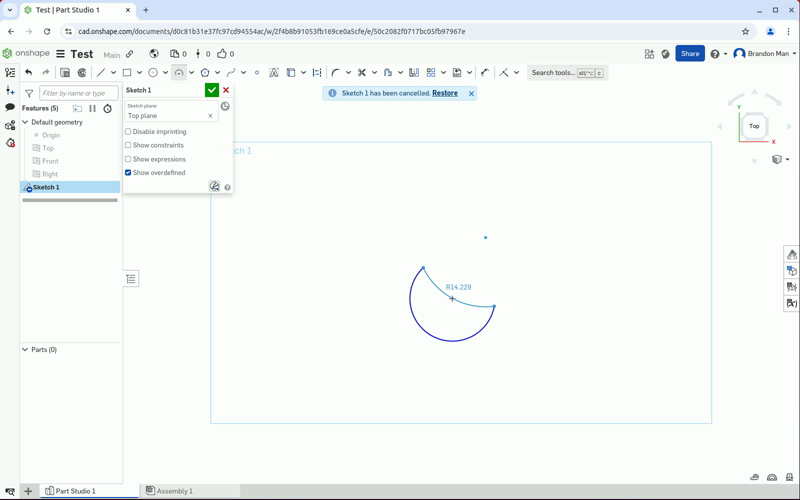
click(452, 298)
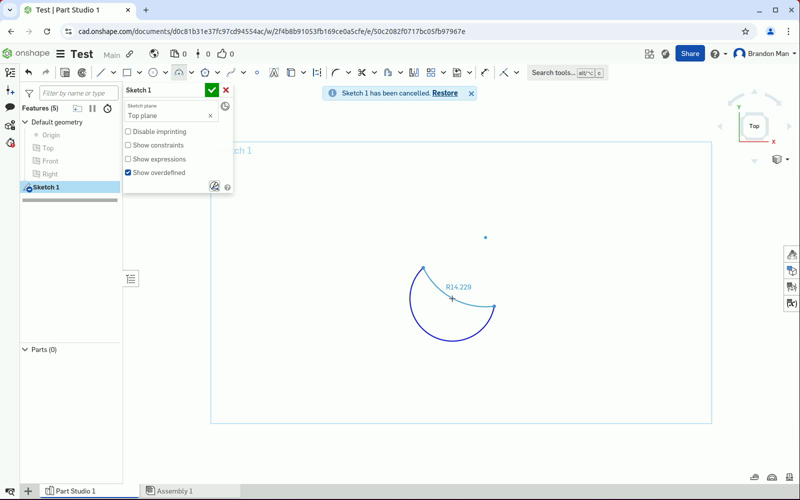
key_up(shift)
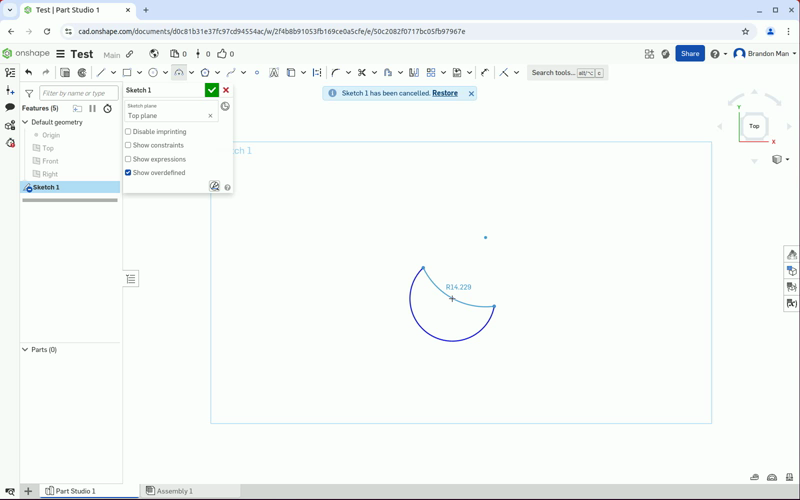
key(esc)
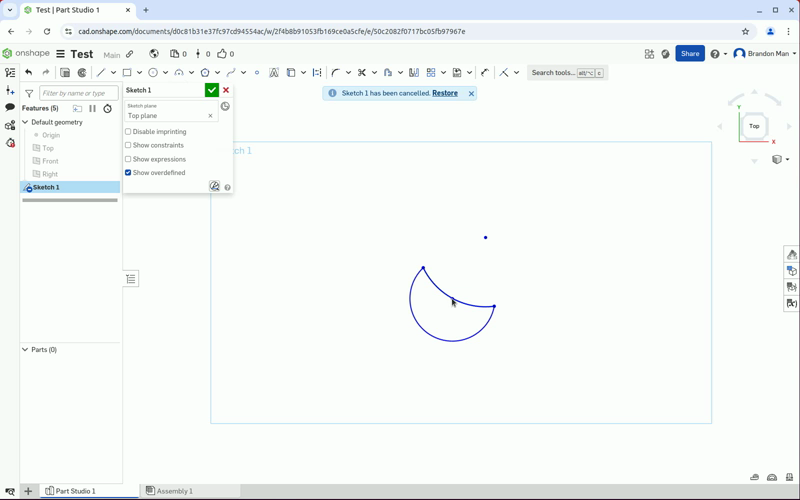
mouse_move(468, 334)
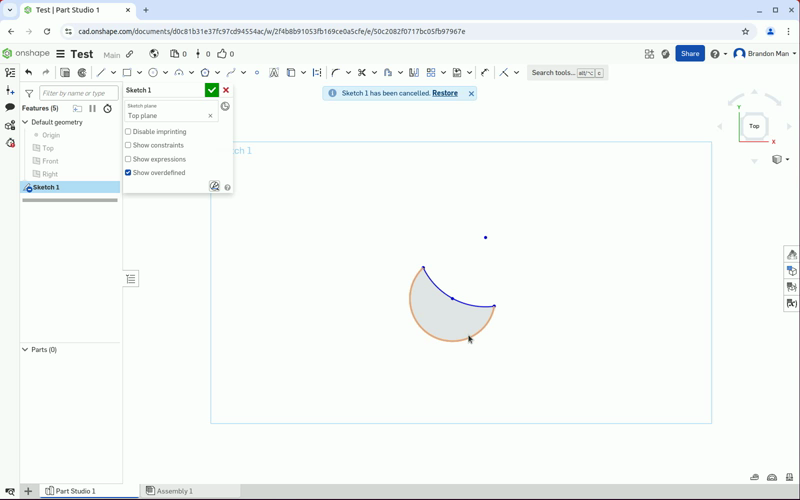
click(468, 334)
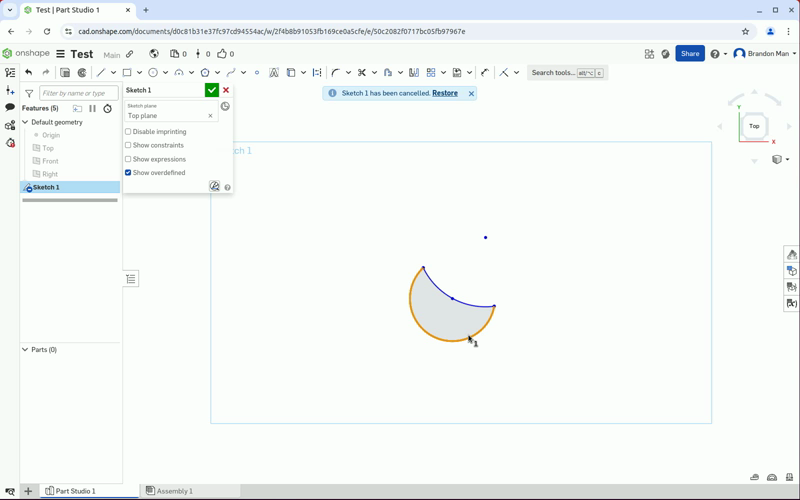
mouse_move(73, 352)
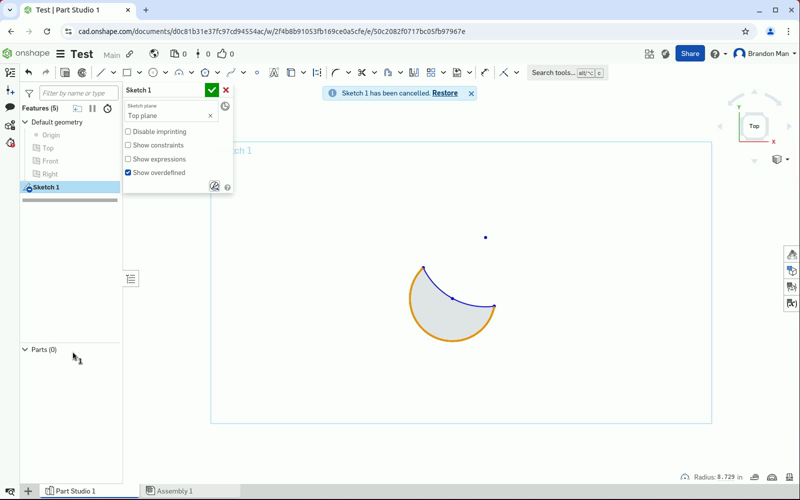
key(shift+y)
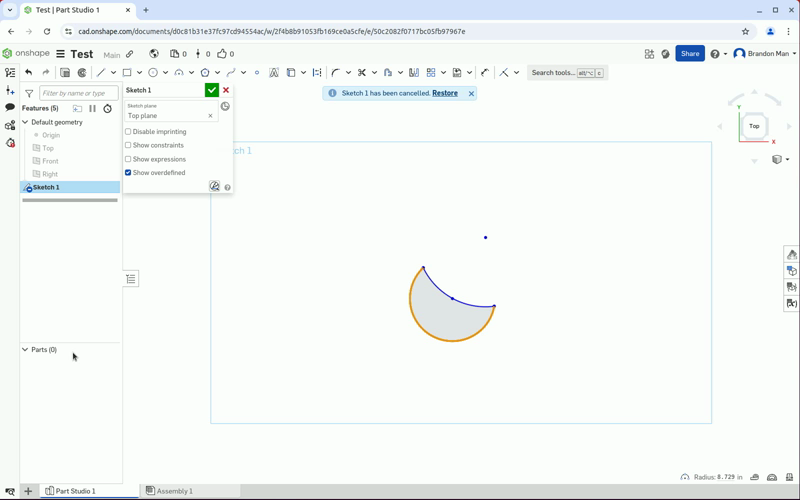
key(shift+e)
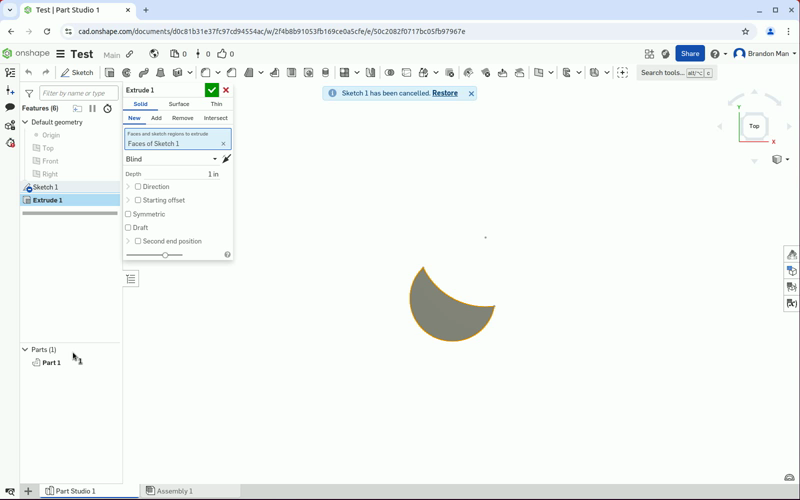
mouse_move(143, 106)
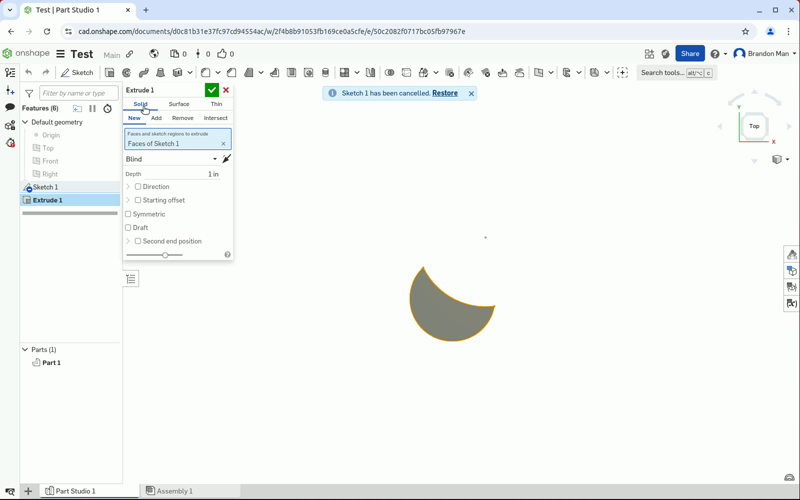
click(143, 106)
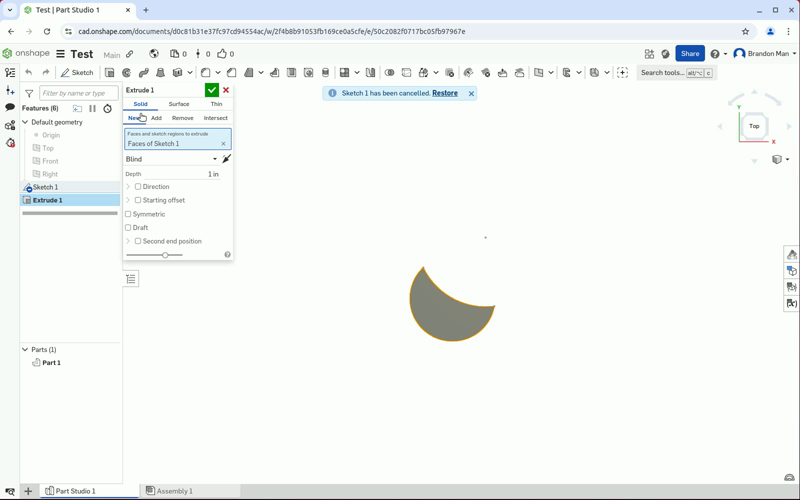
mouse_move(137, 120)
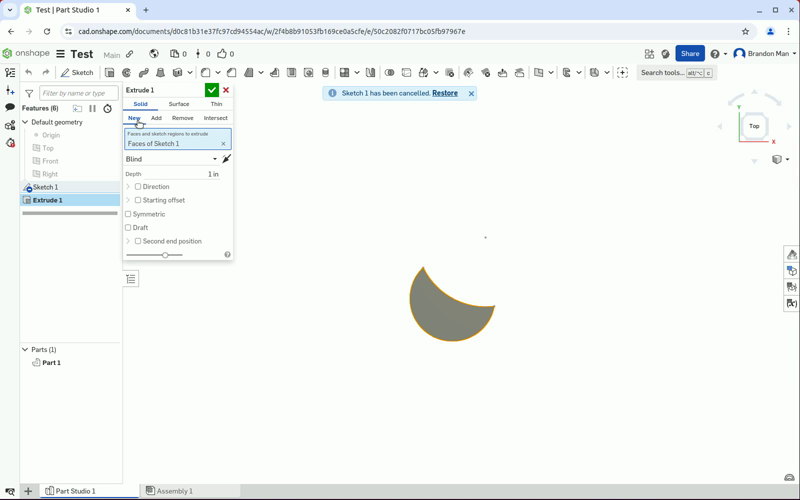
click(137, 120)
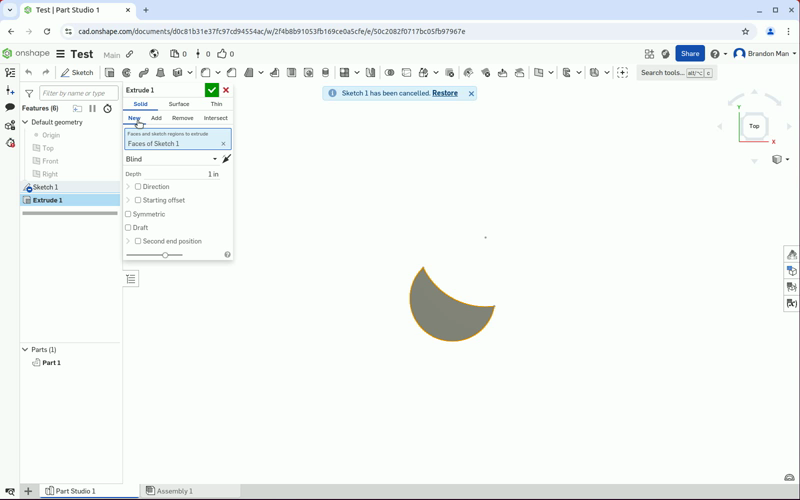
key(tab, 4)
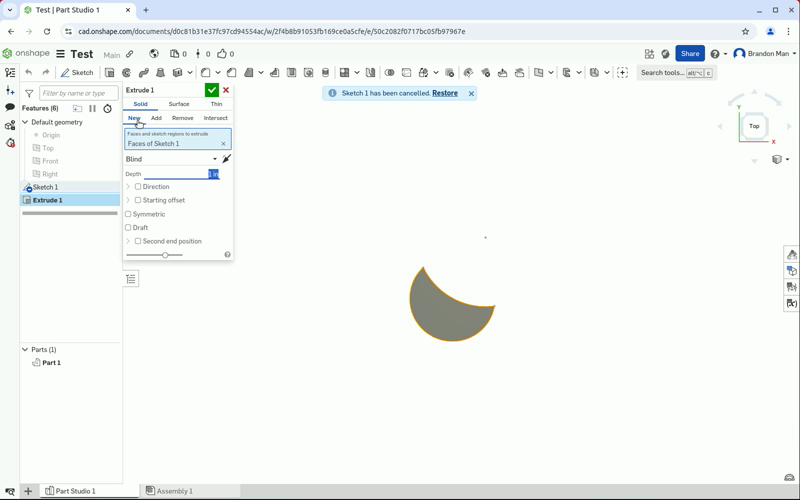
text(6.981)
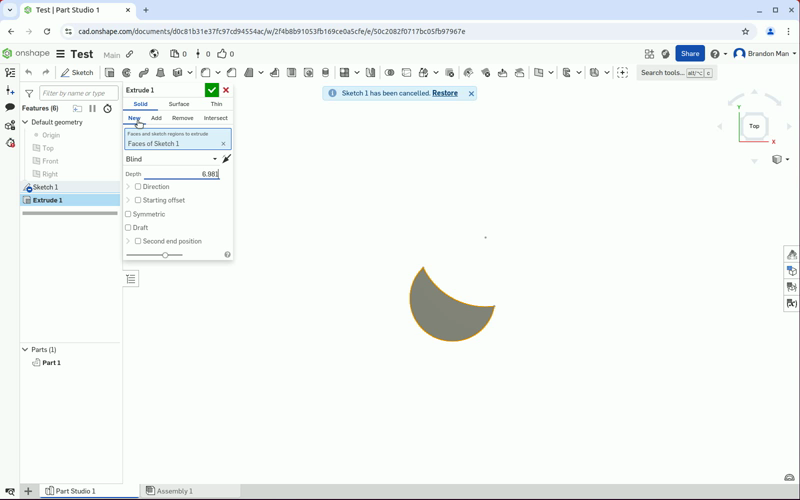
key(enter)
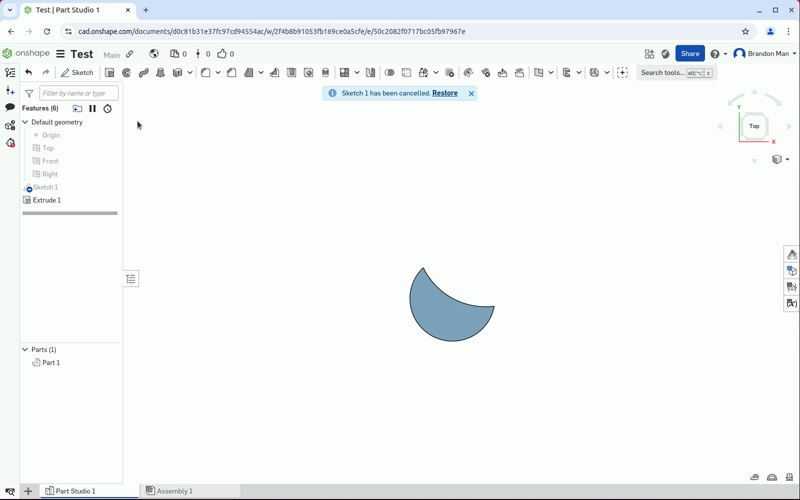
key(shift+h)
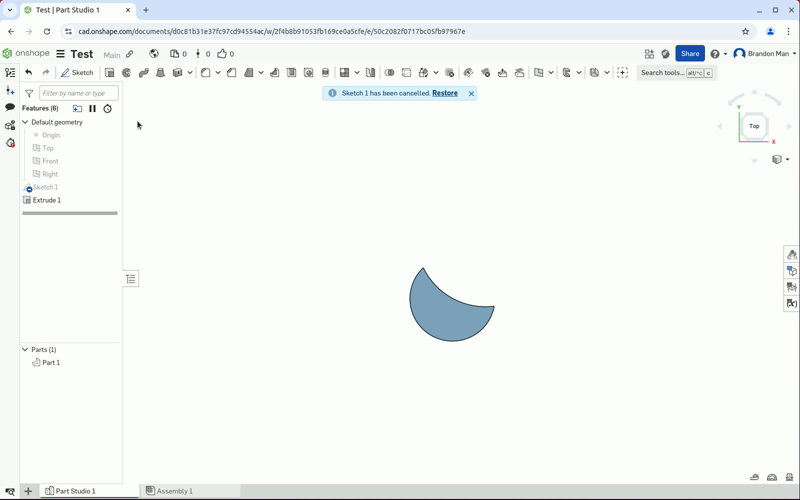
key(shift+h)
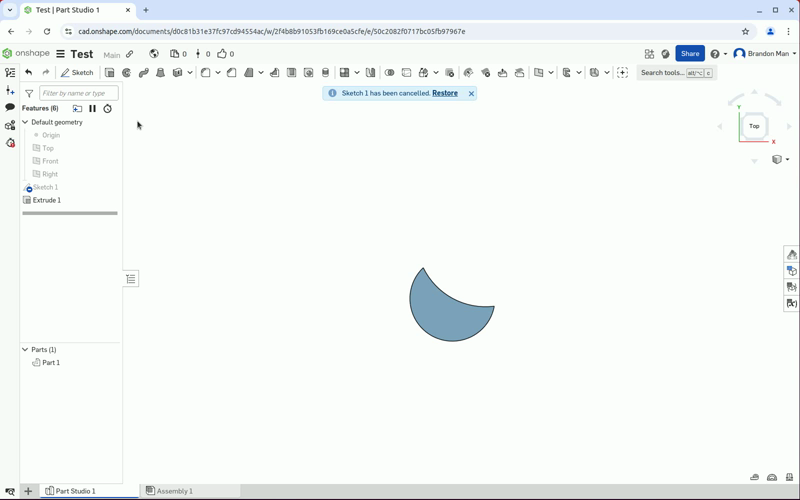
mouse_move(73, 189)
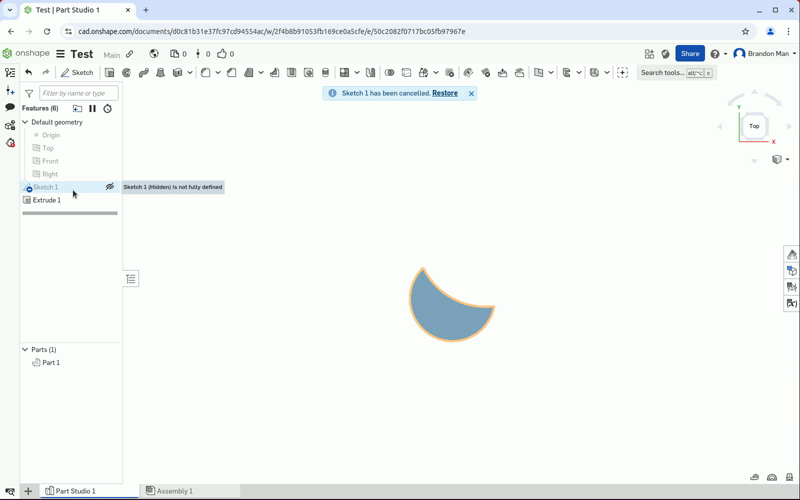
click(73, 189)
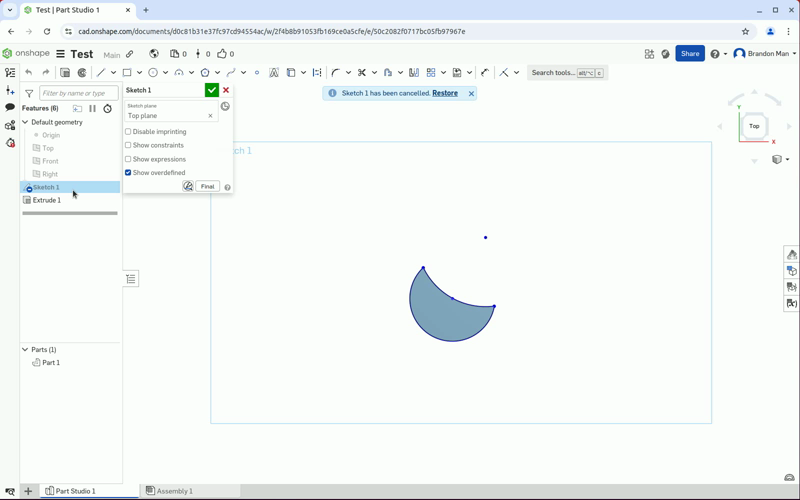
mouse_move(229, 92)
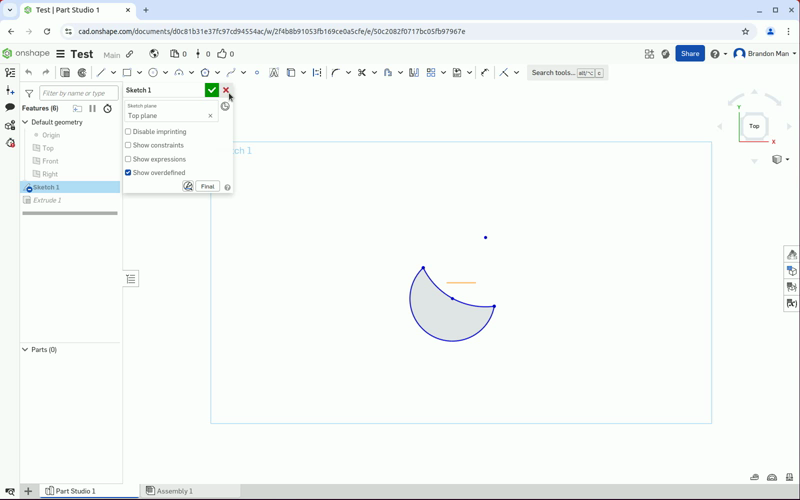
click(229, 92)
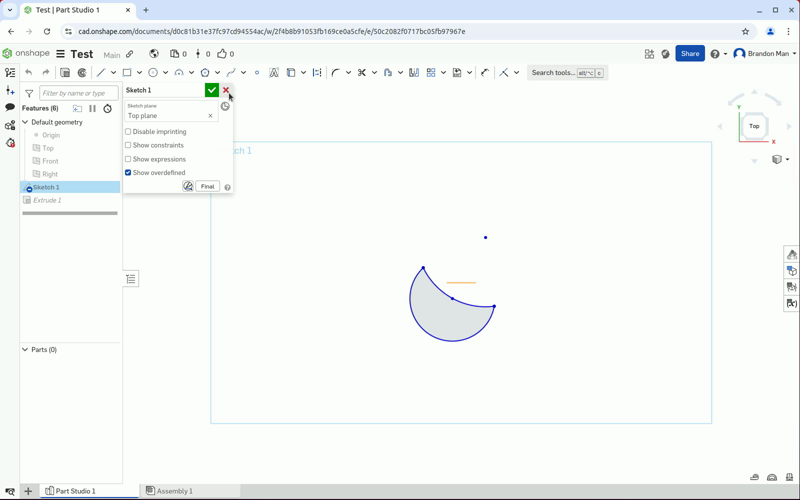
key(shift+s)
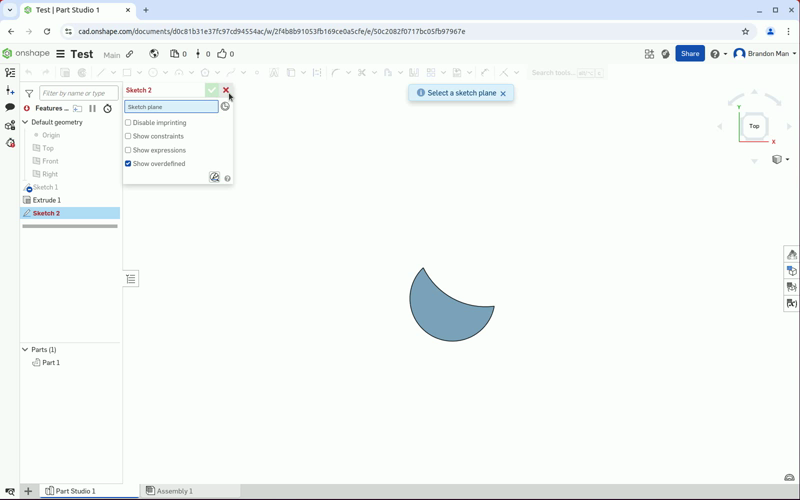
mouse_move(73, 150)
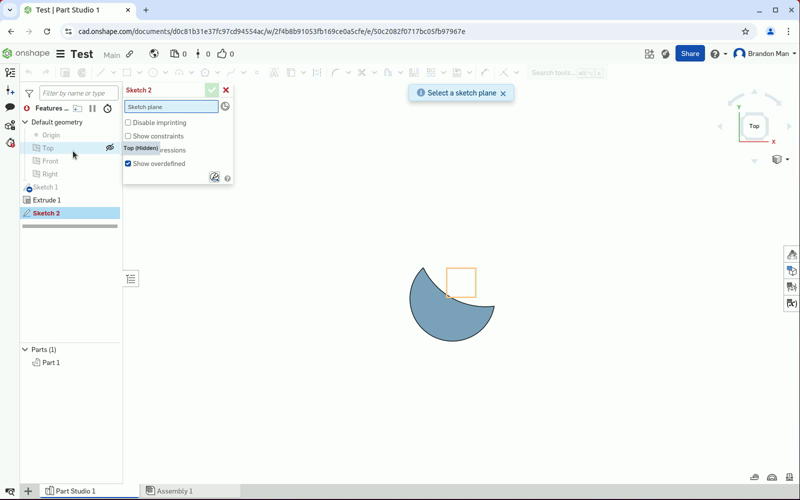
click(73, 150)
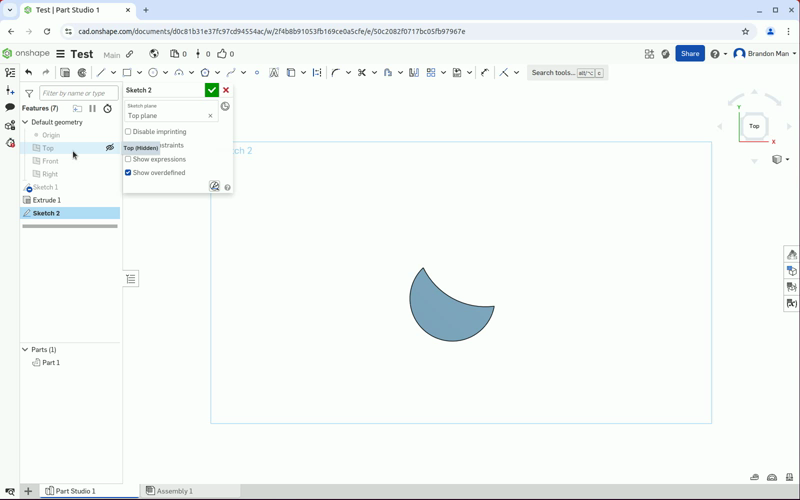
mouse_move(73, 352)
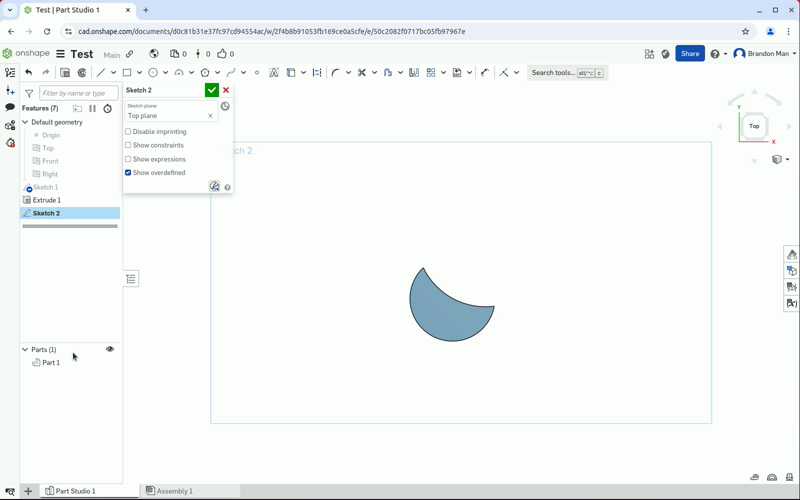
key(y)
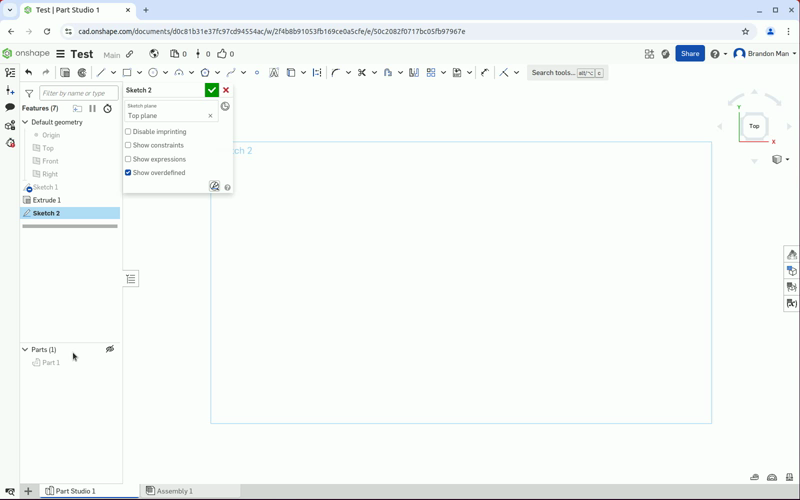
key(a)
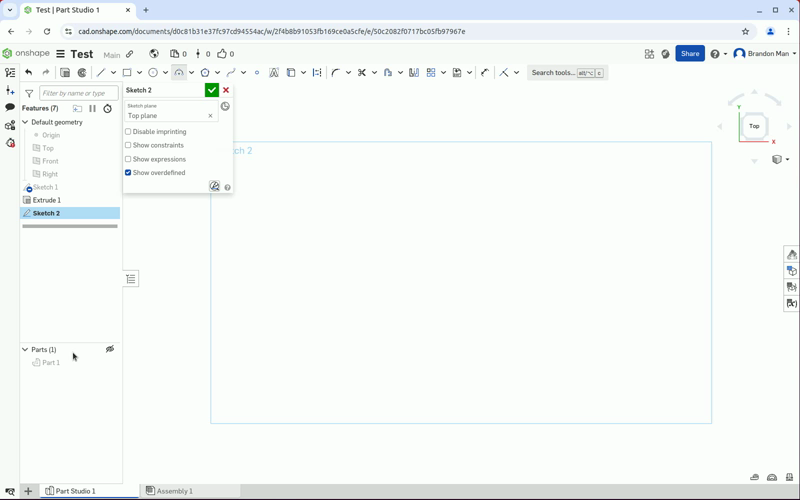
key_down(shift)
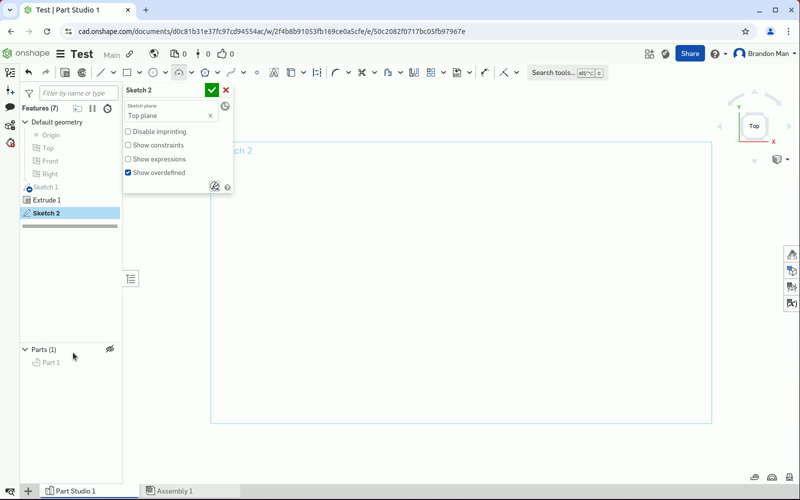
mouse_move(423, 267)
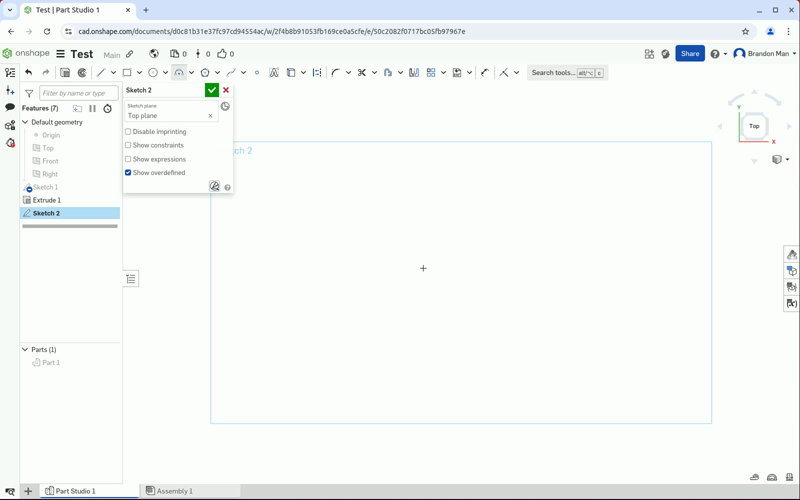
click(423, 267)
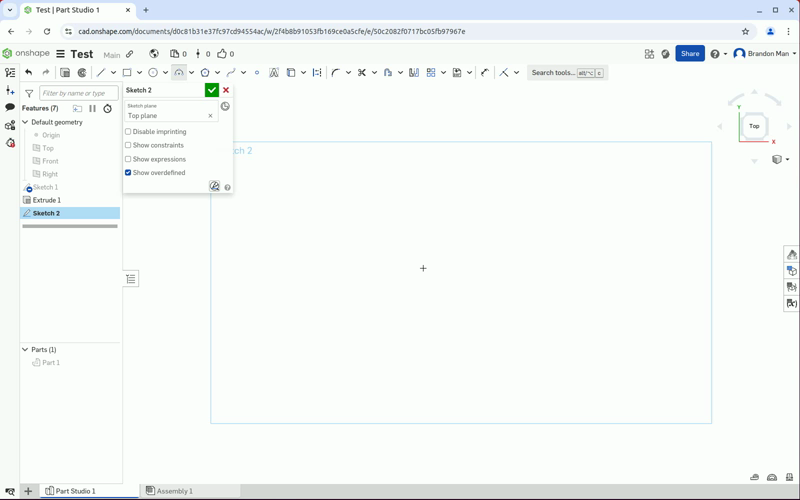
key_up(shift)
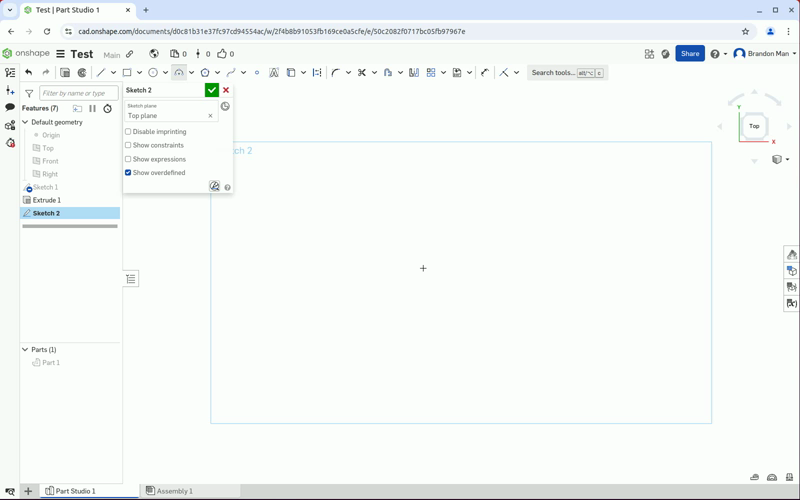
key_down(shift)
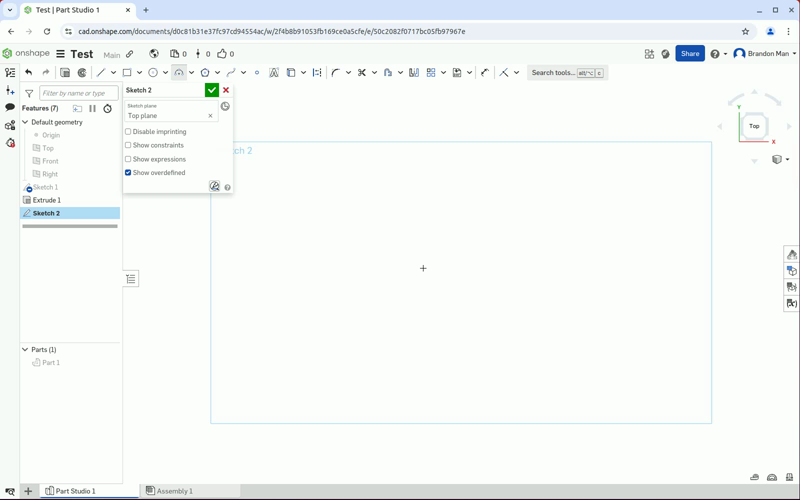
mouse_move(494, 306)
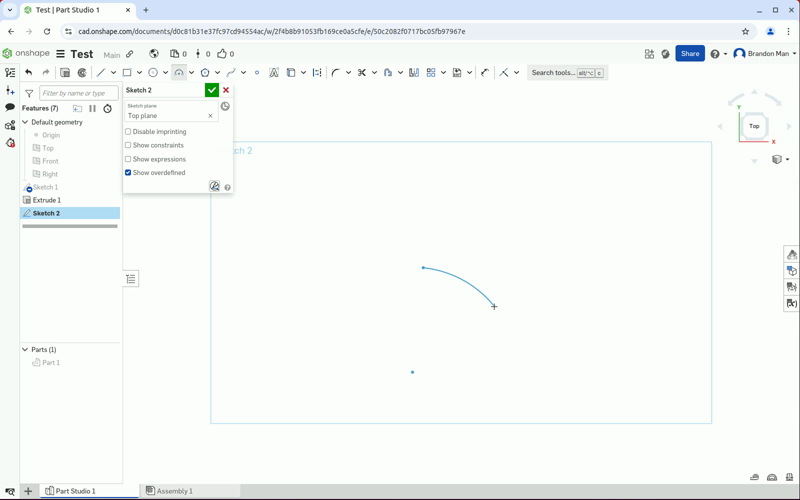
click(494, 306)
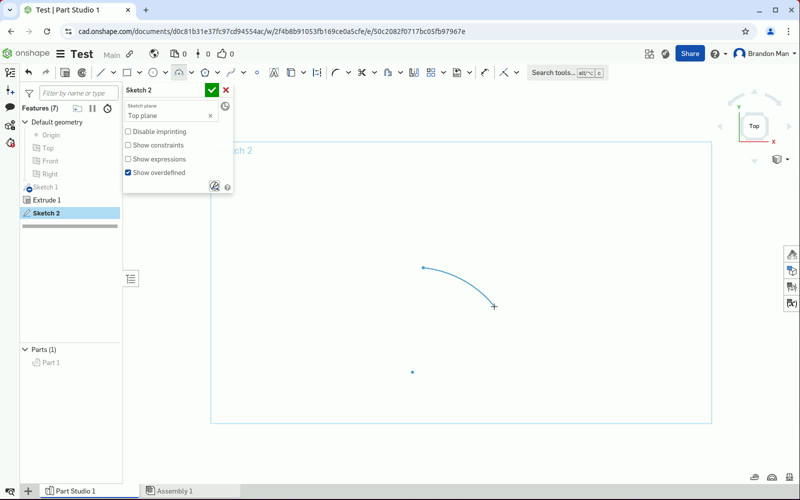
mouse_move(472, 261)
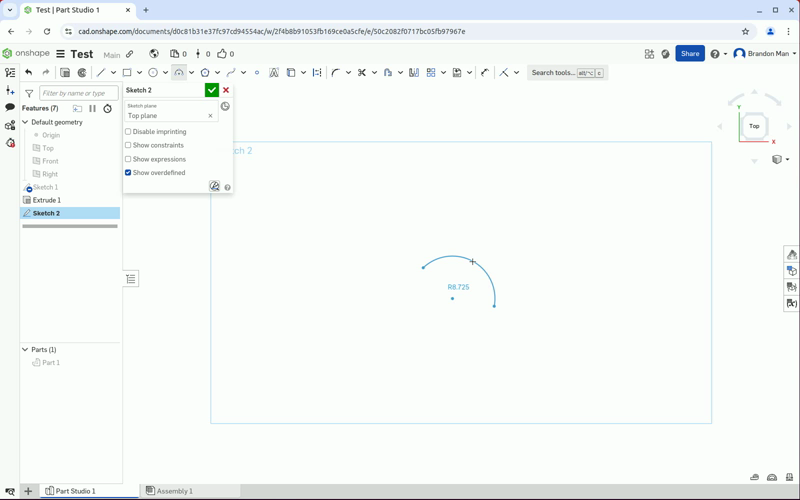
click(472, 261)
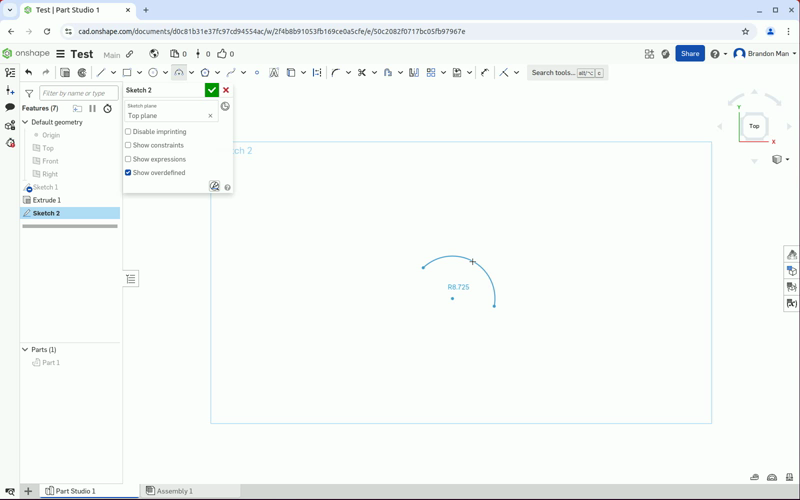
key_up(shift)
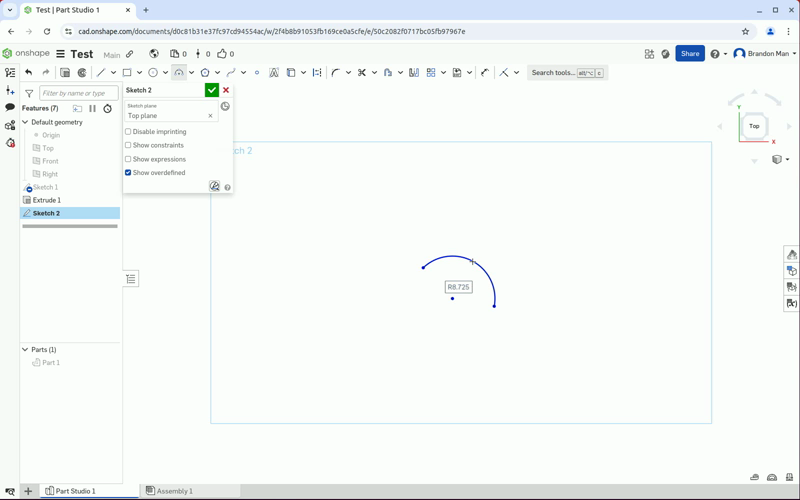
mouse_move(494, 306)
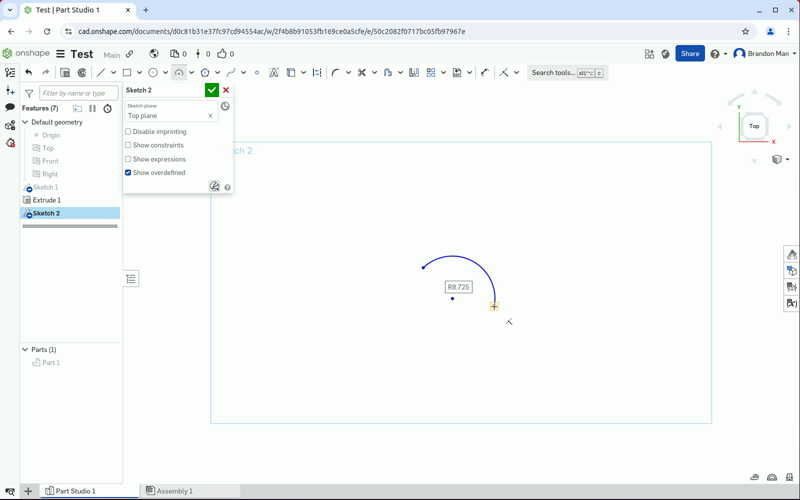
click(494, 306)
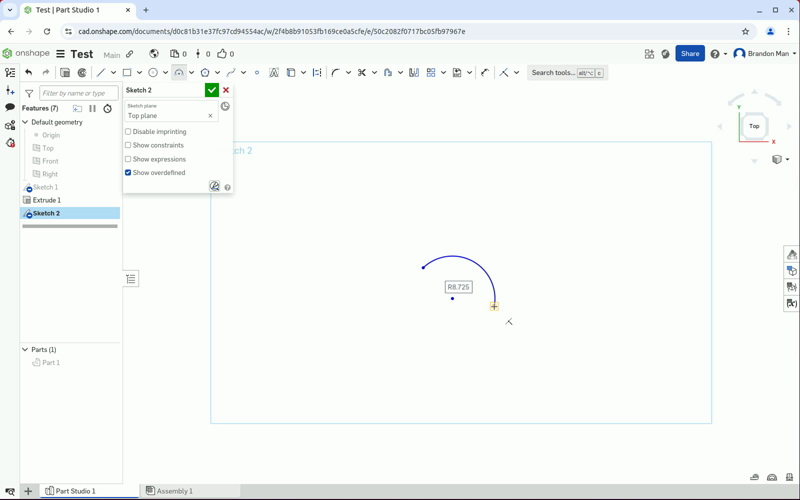
mouse_move(423, 267)
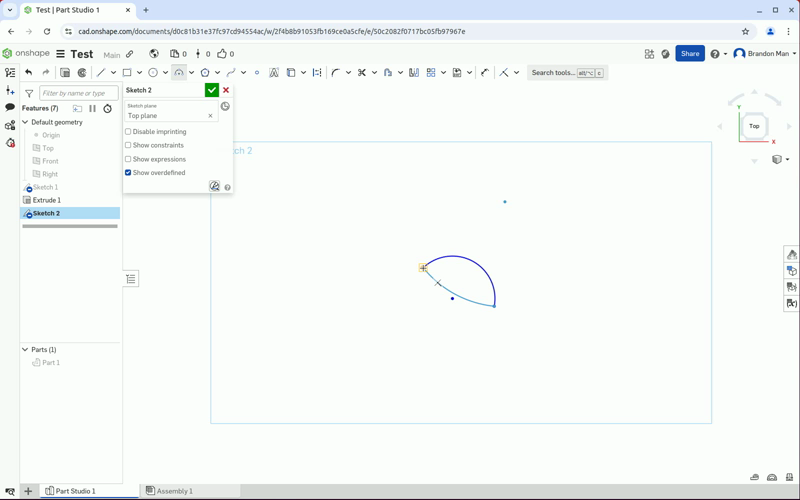
click(423, 267)
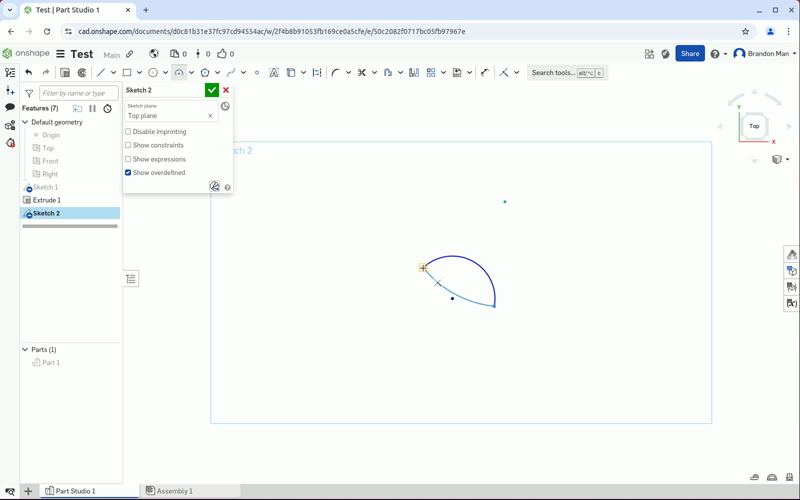
key_down(shift)
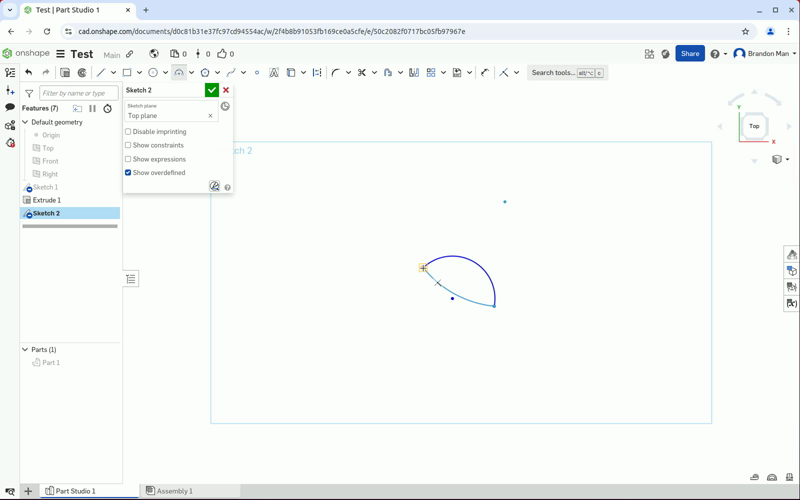
mouse_move(518, 177)
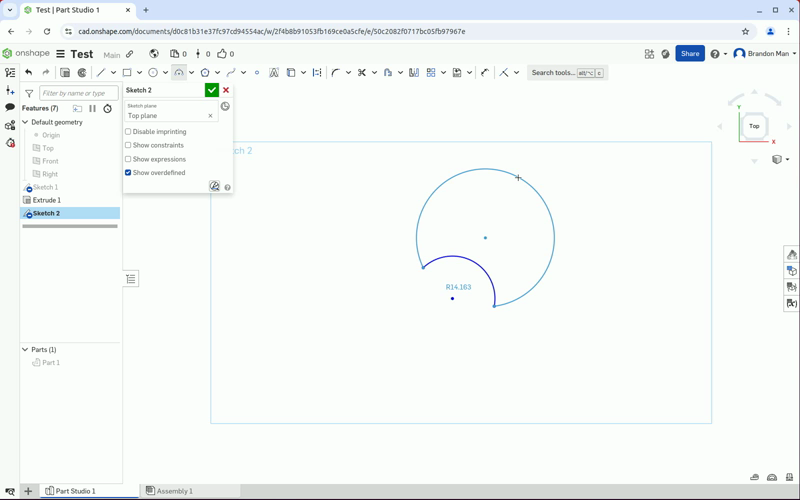
click(518, 177)
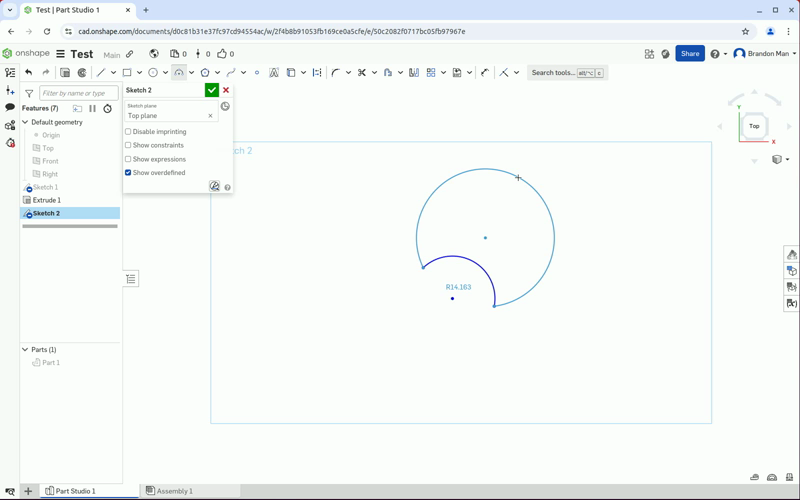
key_up(shift)
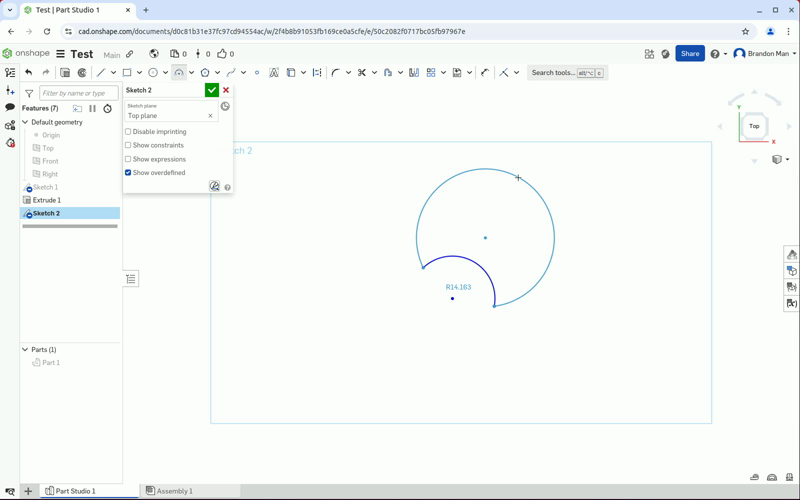
key(esc)
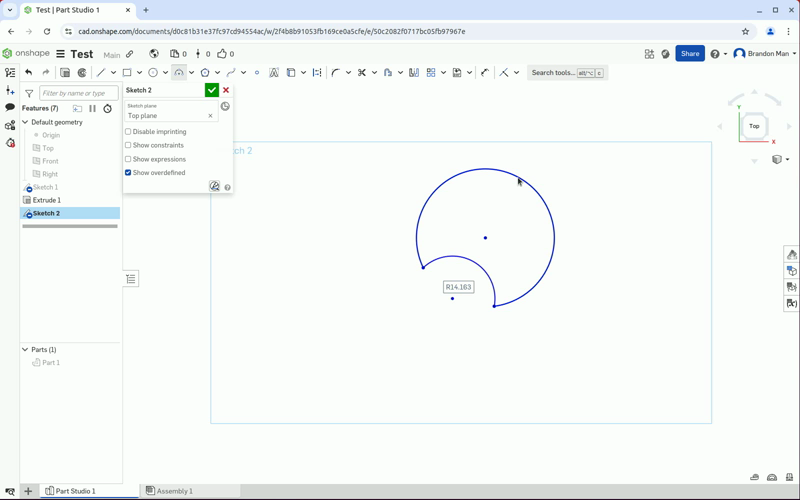
mouse_move(448, 243)
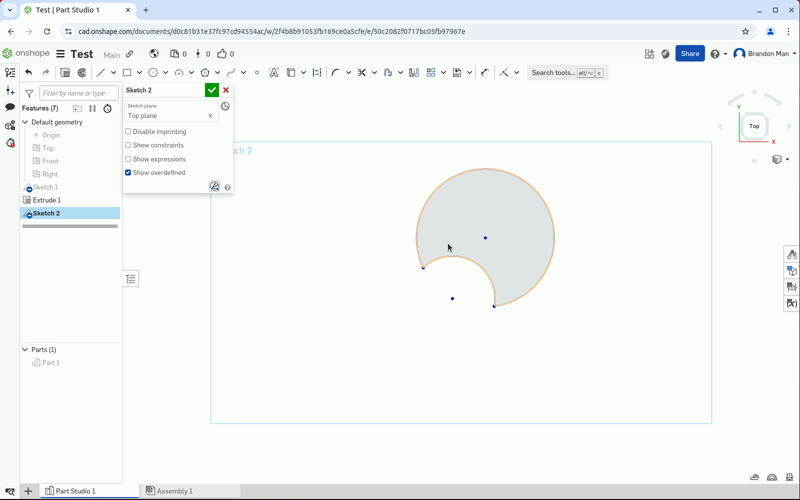
click(448, 243)
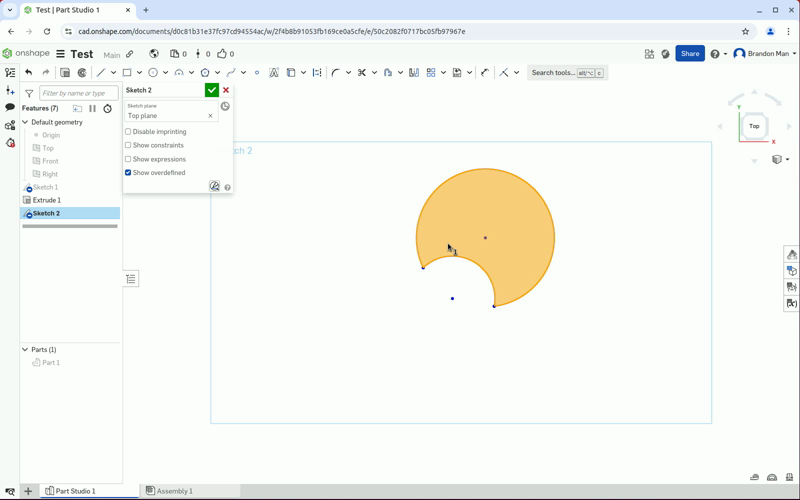
mouse_move(73, 352)
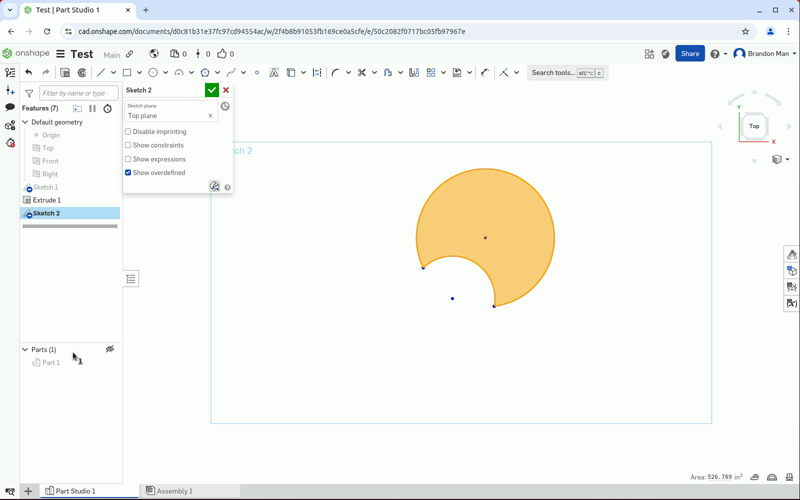
key(shift+y)
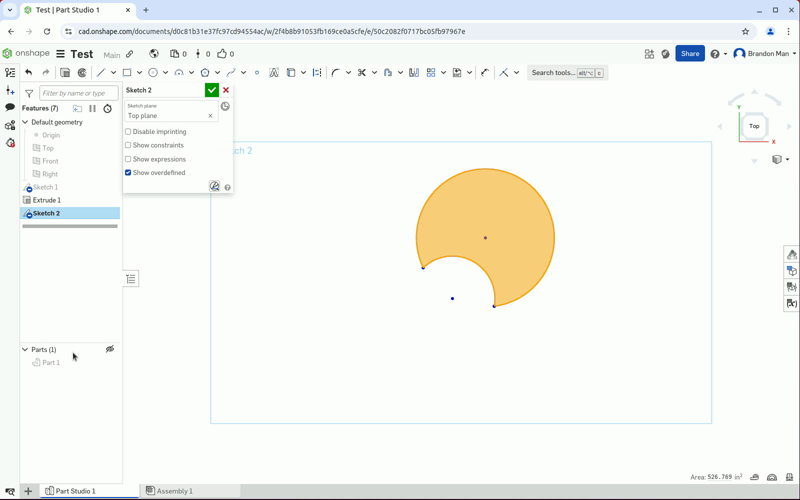
key(shift+e)
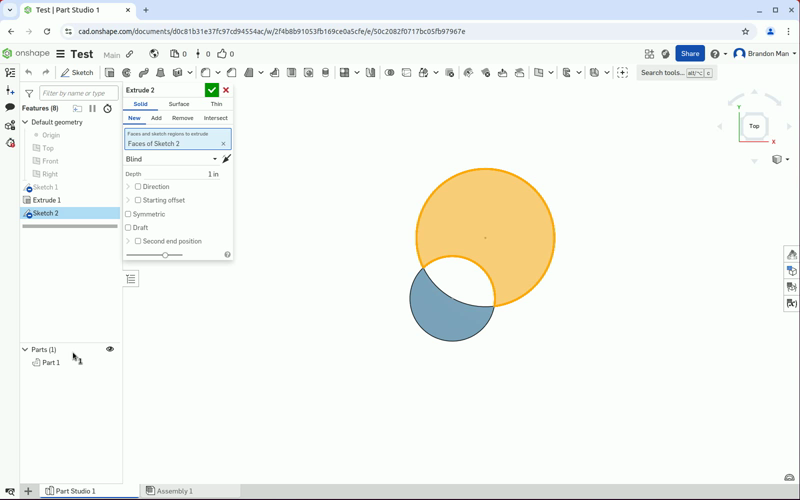
mouse_move(143, 106)
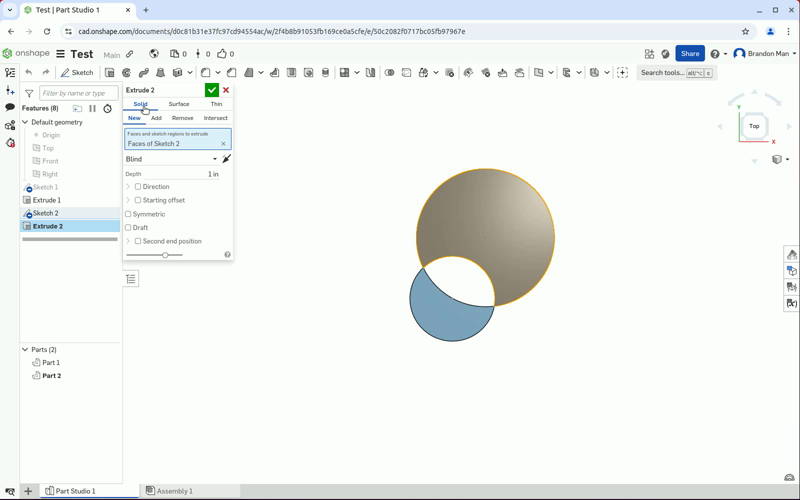
click(143, 106)
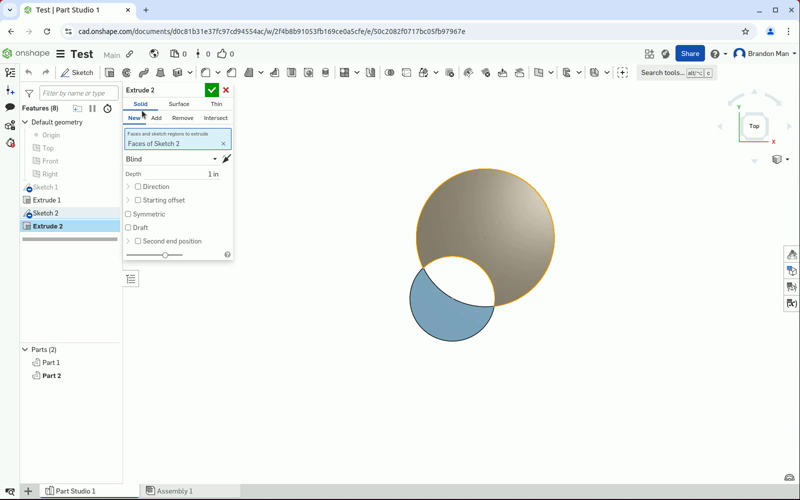
mouse_move(137, 120)
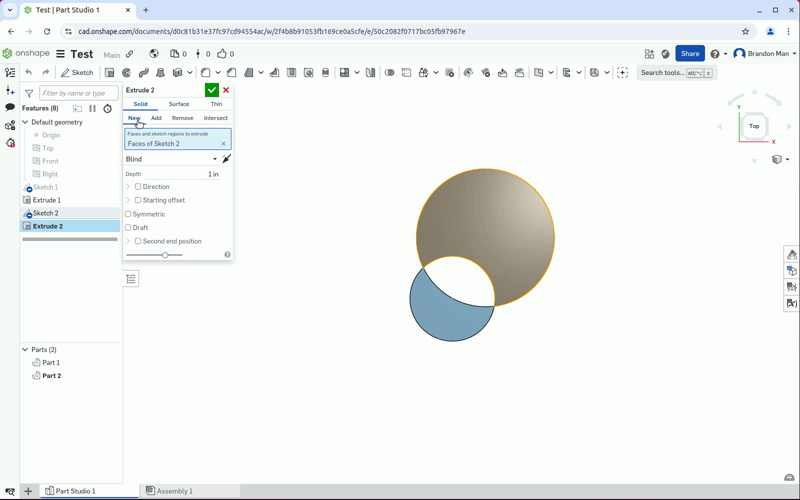
click(137, 120)
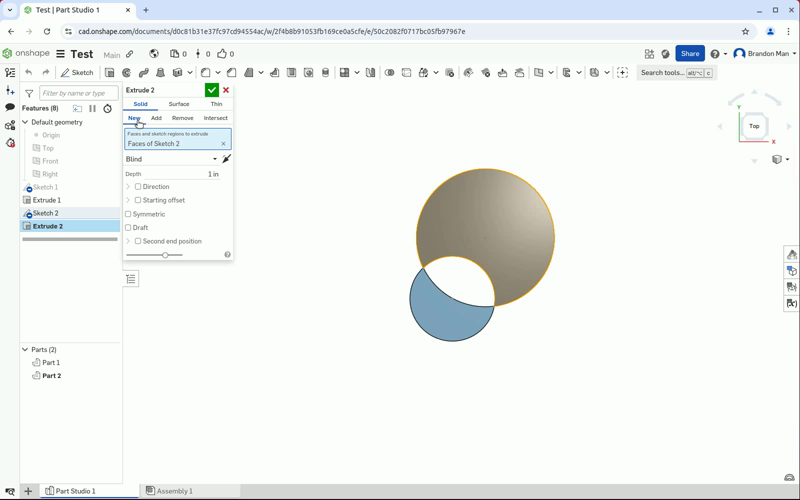
key(tab, 4)
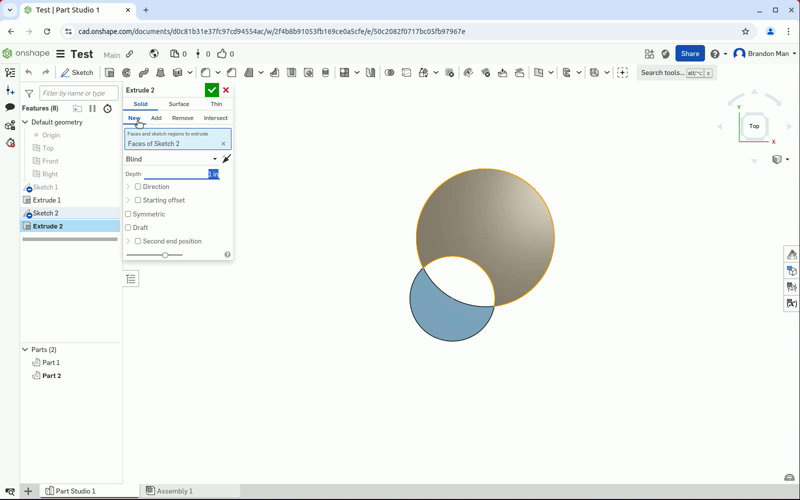
text(6.981)
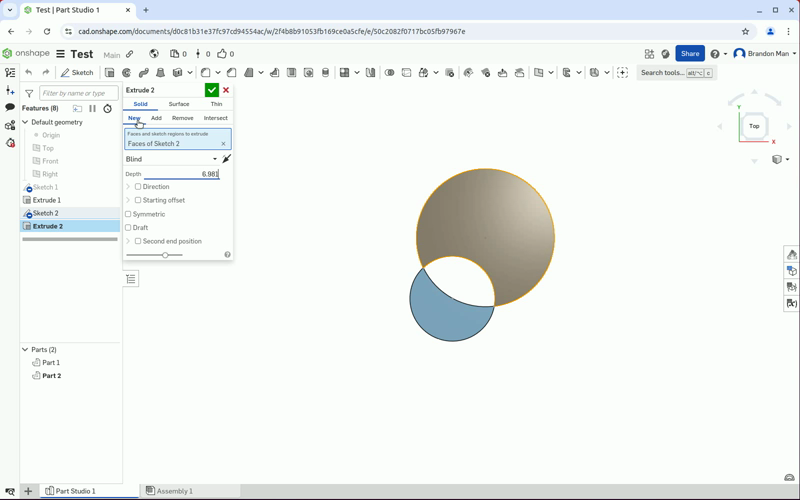
key(enter)
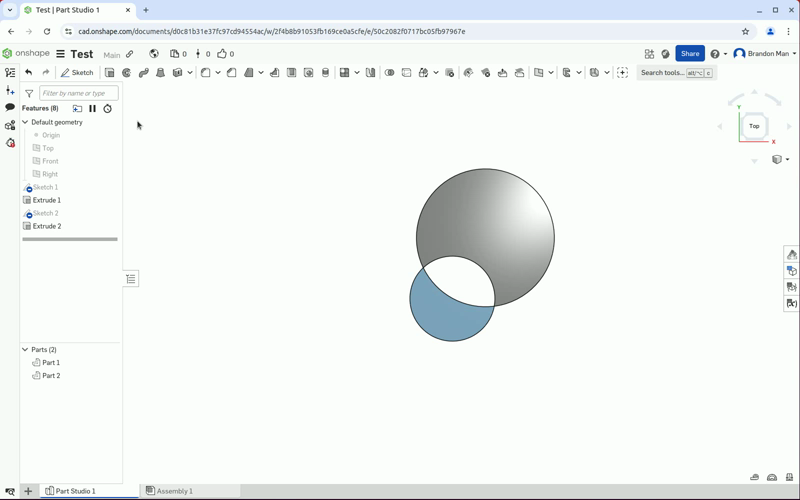
key(shift+h)
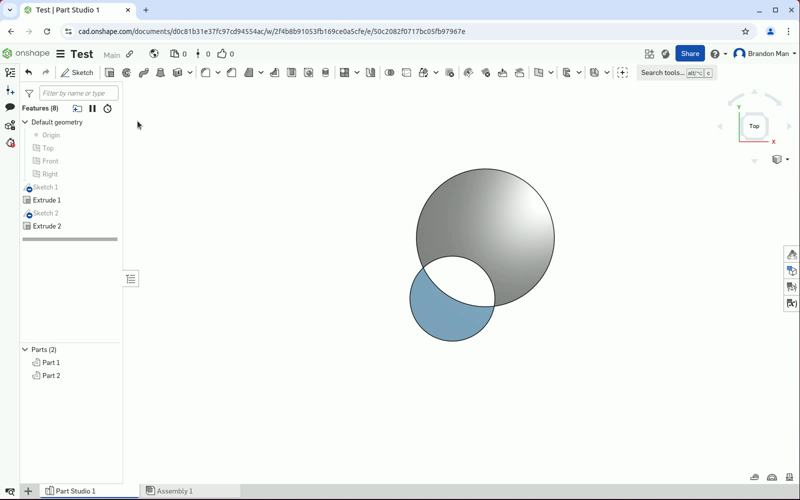
key(shift+h)
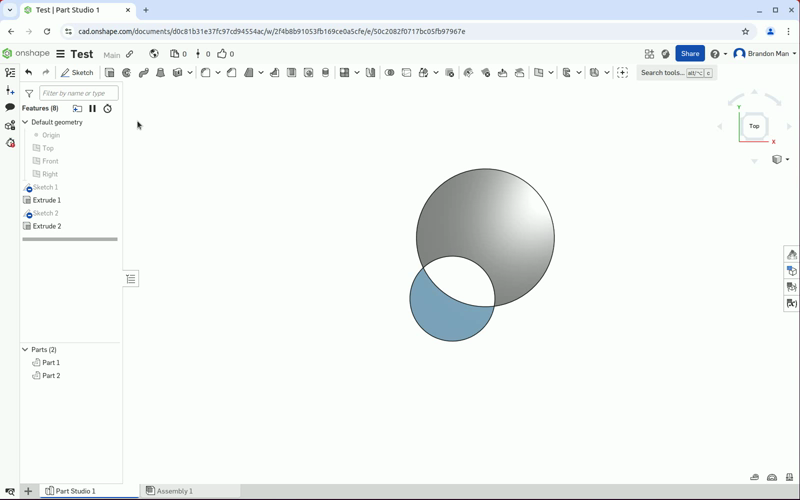
mouse_move(73, 189)
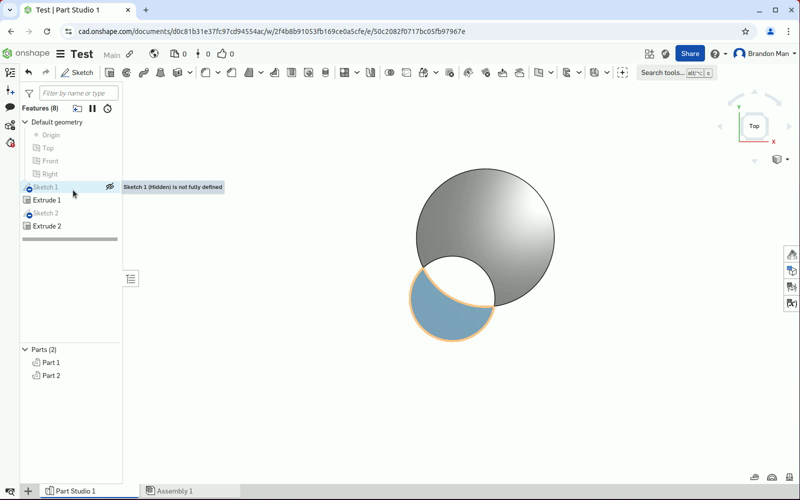
click(73, 189)
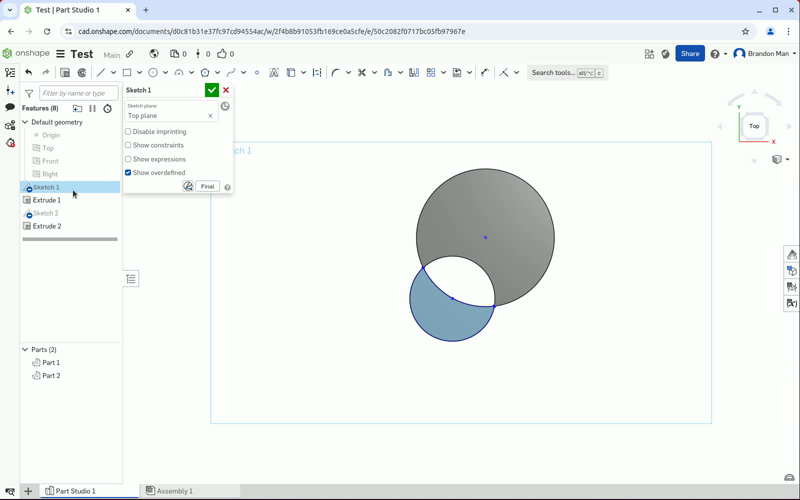
mouse_move(229, 92)
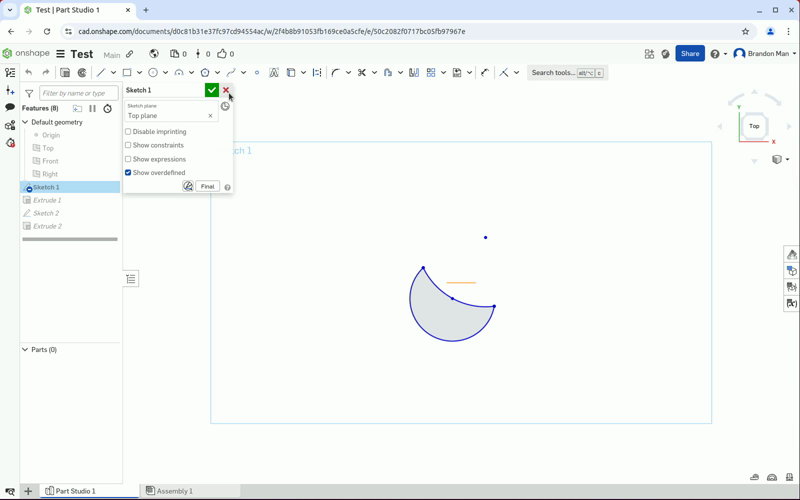
click(229, 92)
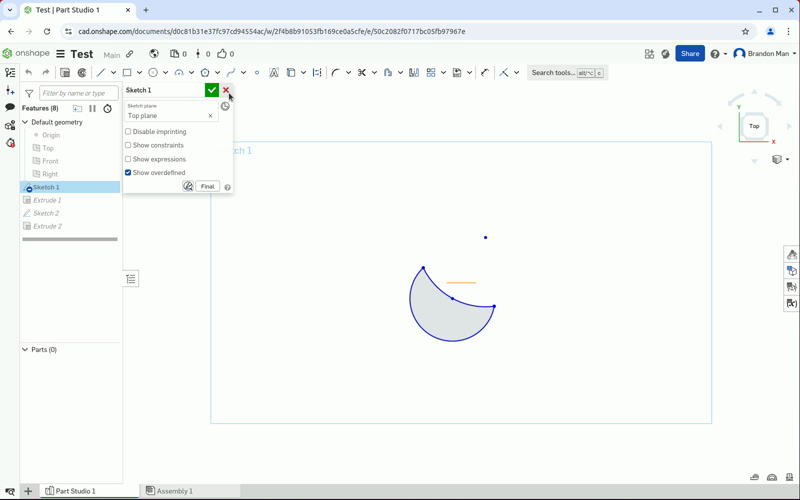
key(shift+s)
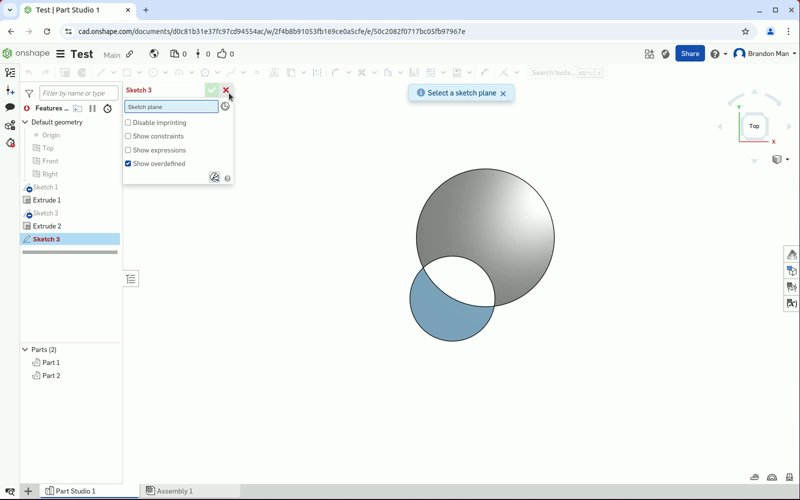
mouse_move(73, 150)
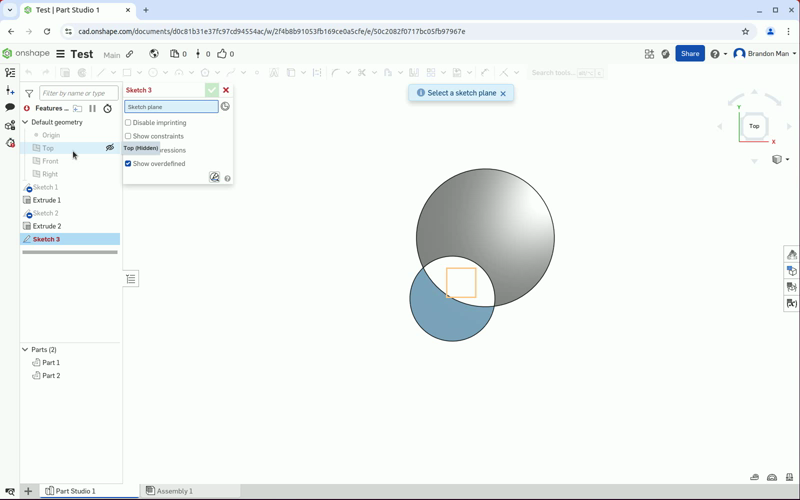
click(73, 150)
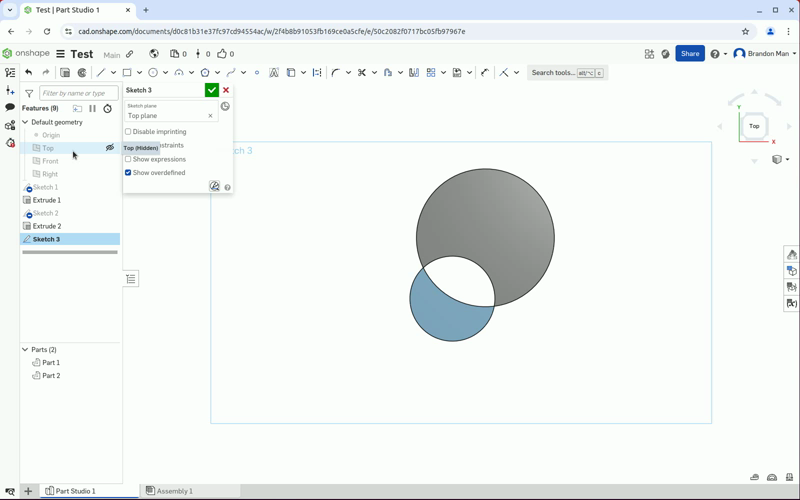
mouse_move(73, 352)
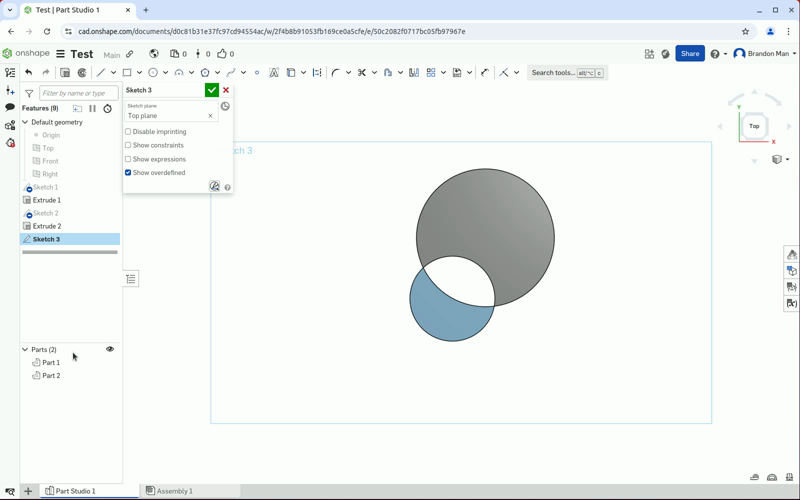
key(y)
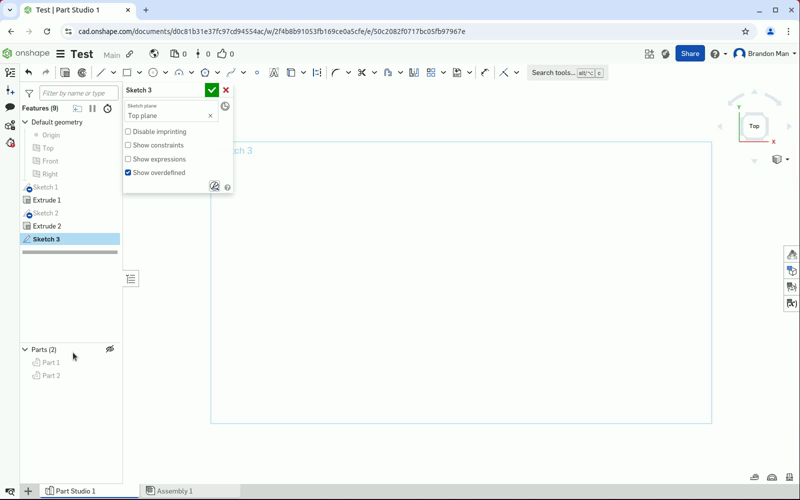
key(a)
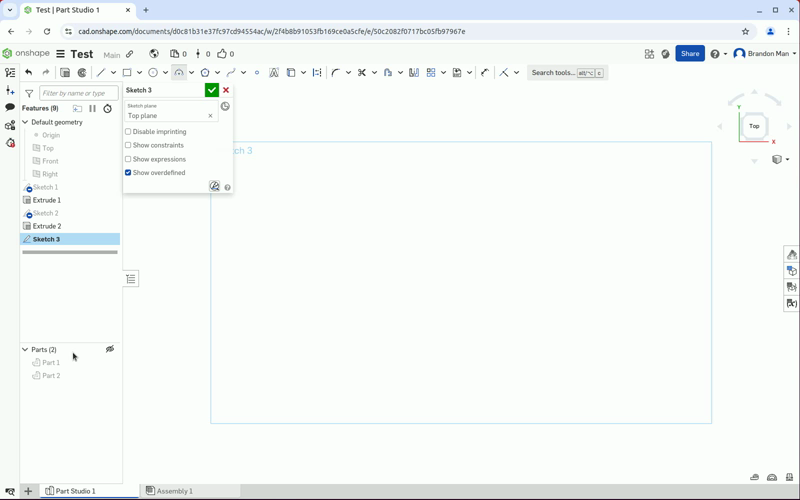
key_down(shift)
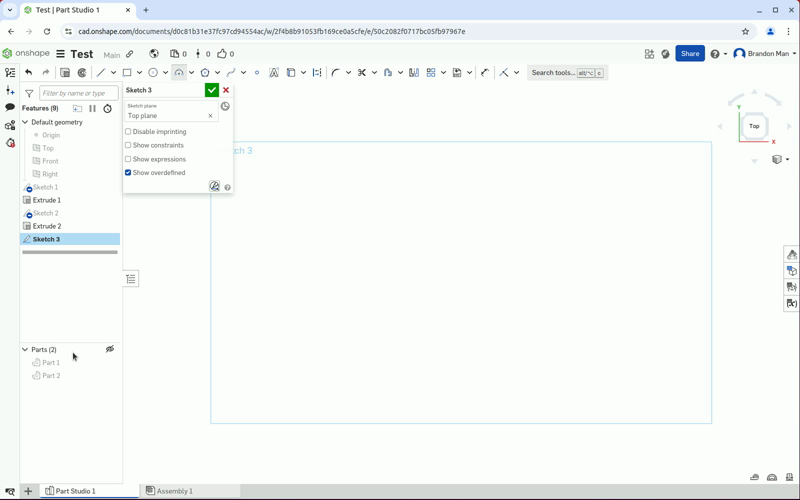
mouse_move(423, 267)
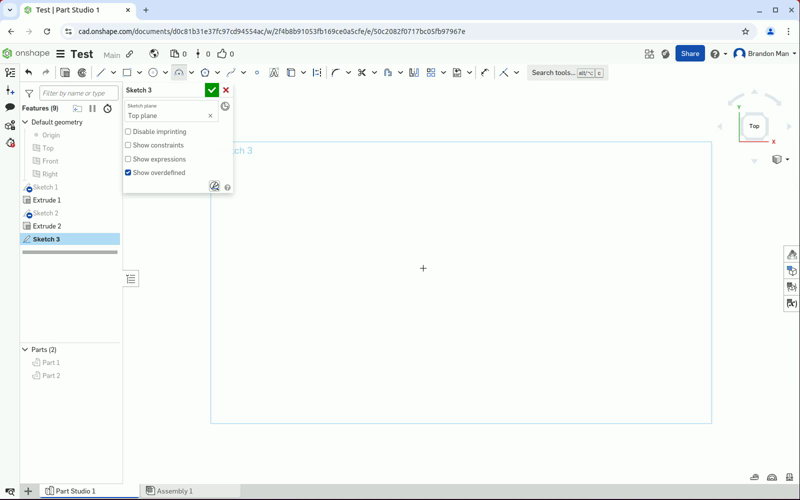
click(423, 267)
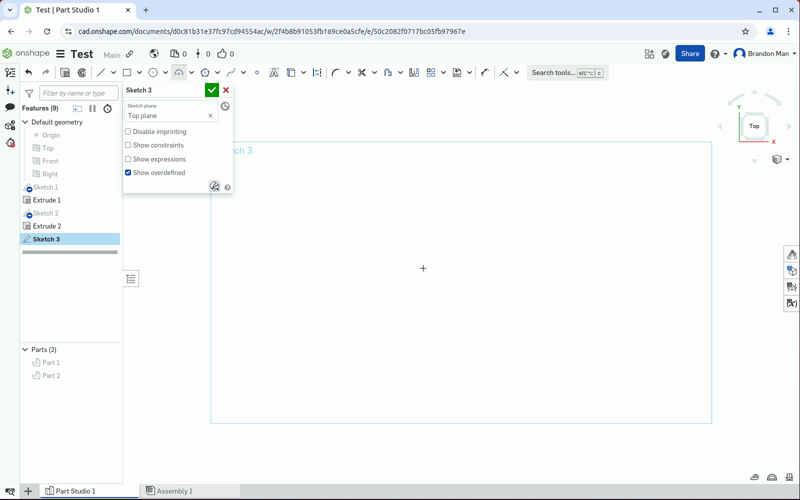
key_up(shift)
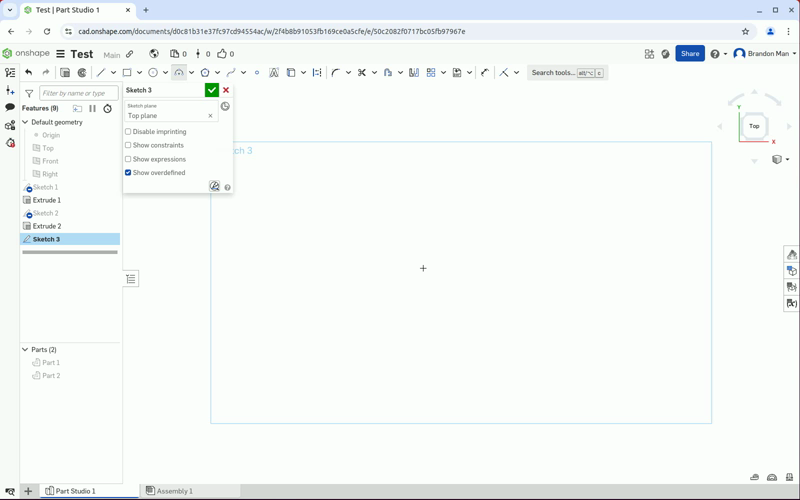
key_down(shift)
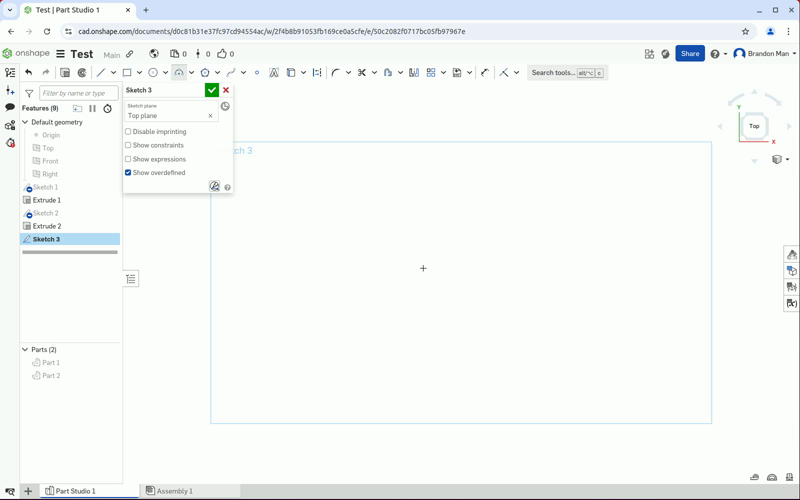
mouse_move(494, 306)
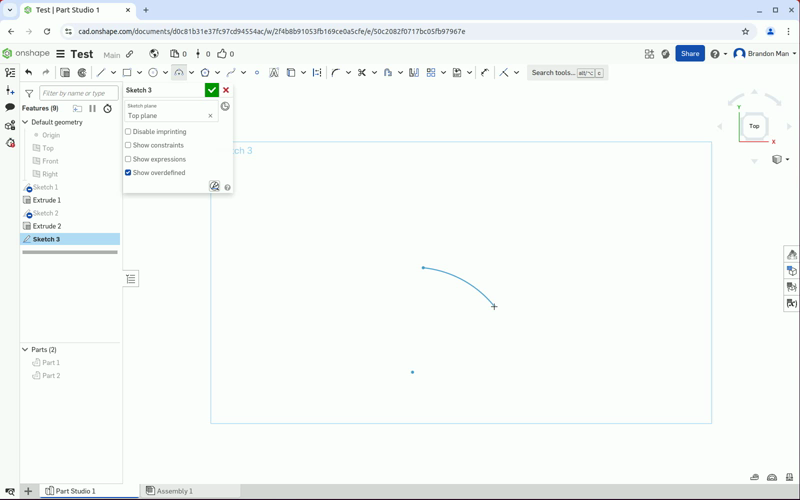
click(494, 306)
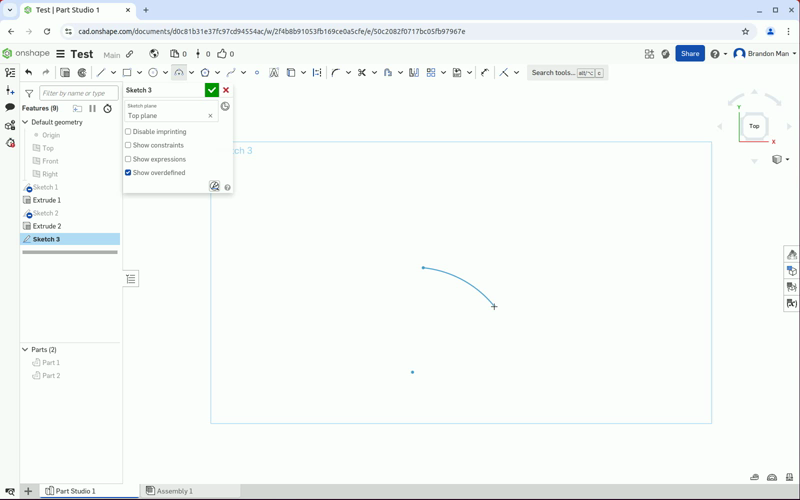
mouse_move(452, 298)
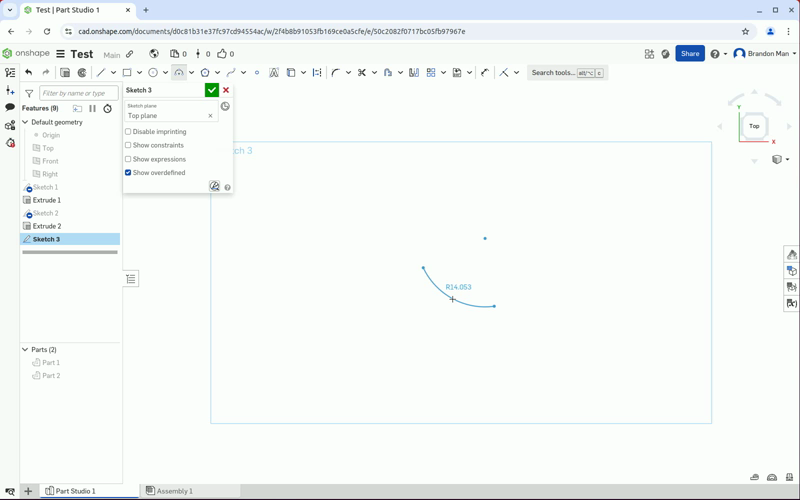
click(452, 298)
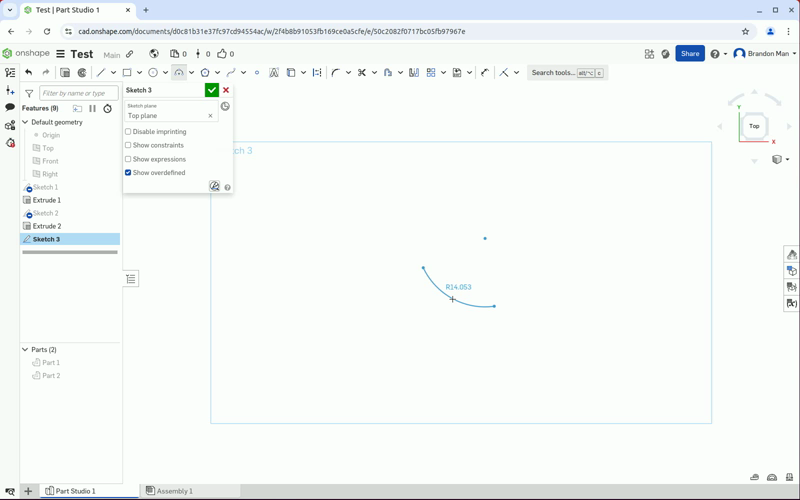
key_up(shift)
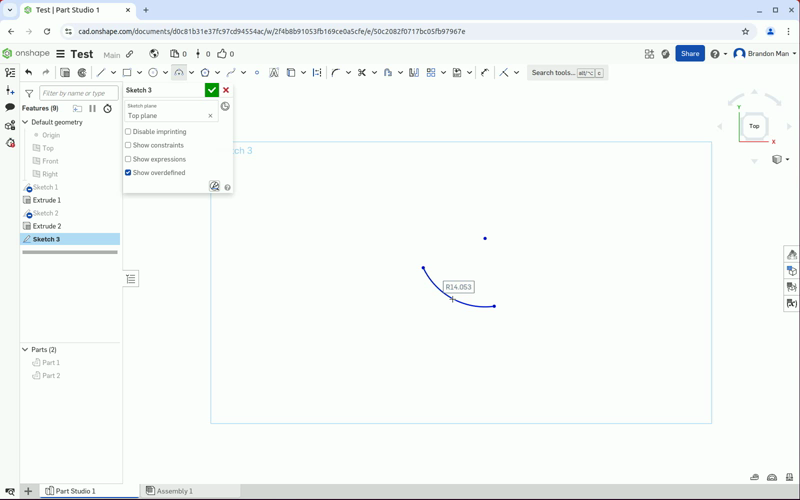
mouse_move(494, 306)
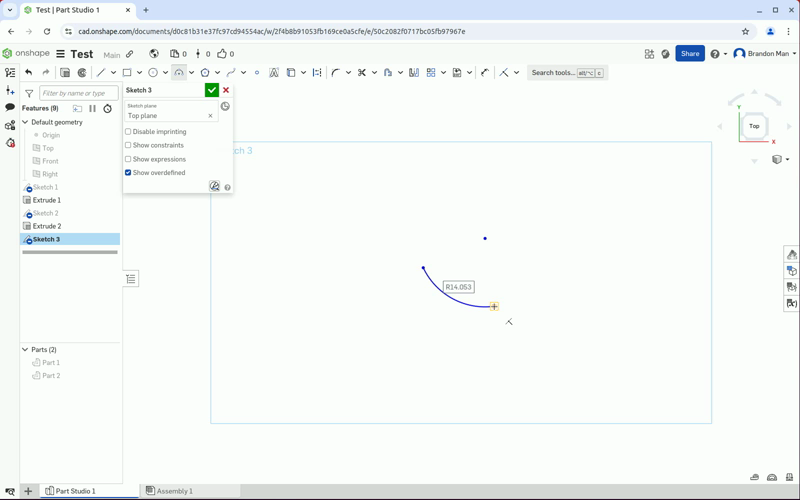
click(494, 306)
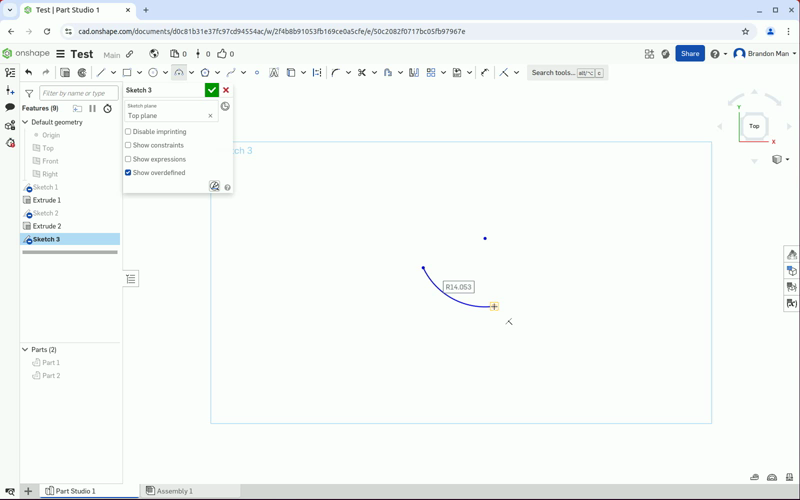
mouse_move(423, 267)
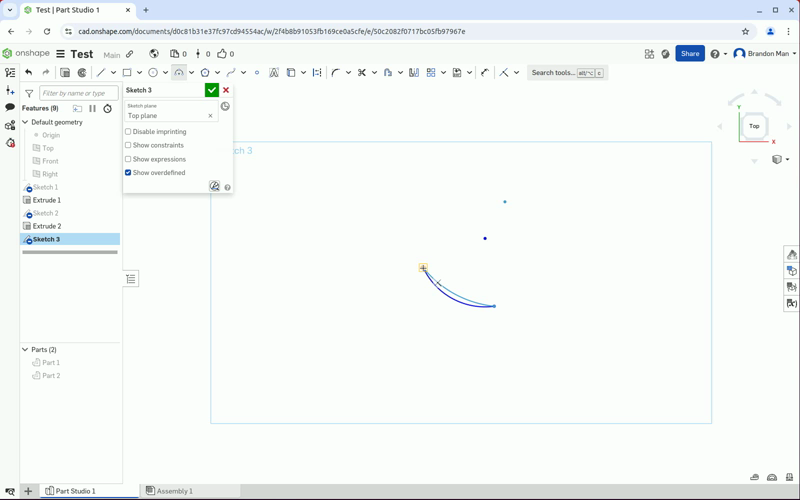
click(423, 267)
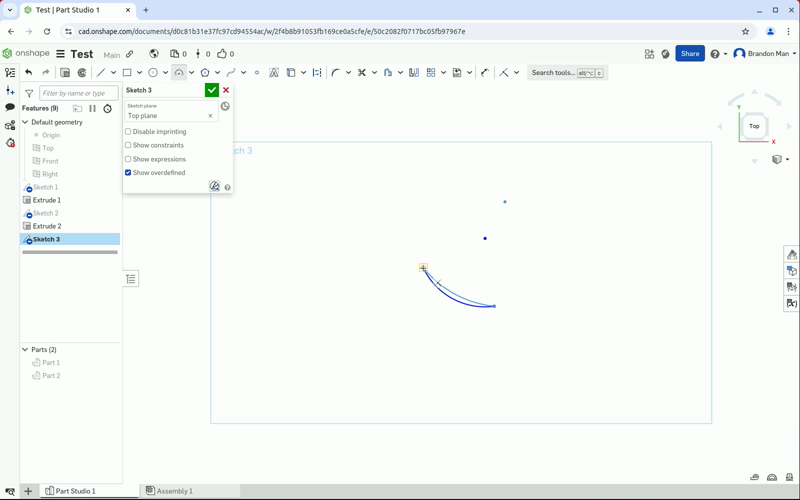
key_down(shift)
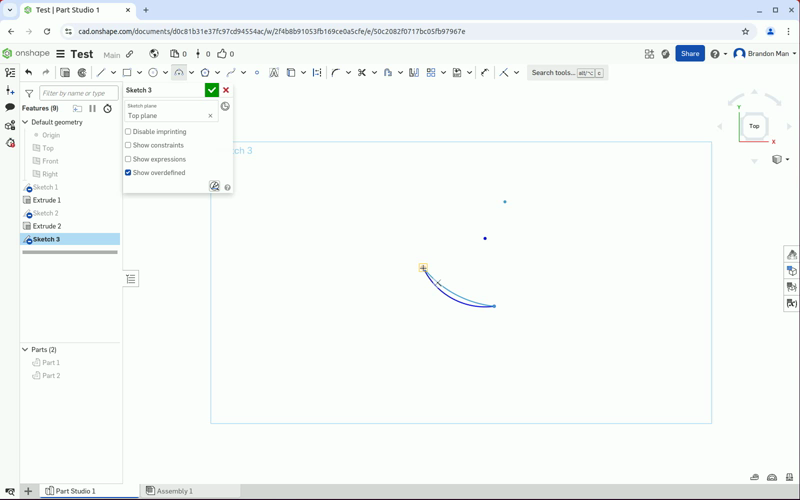
mouse_move(472, 261)
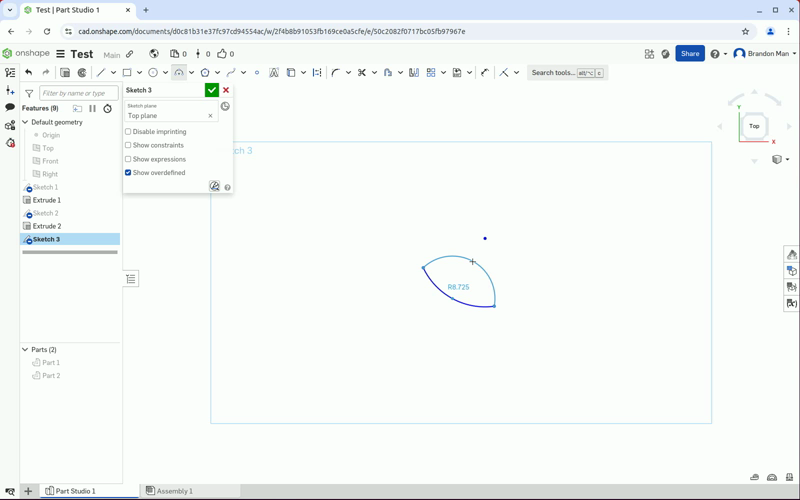
click(472, 261)
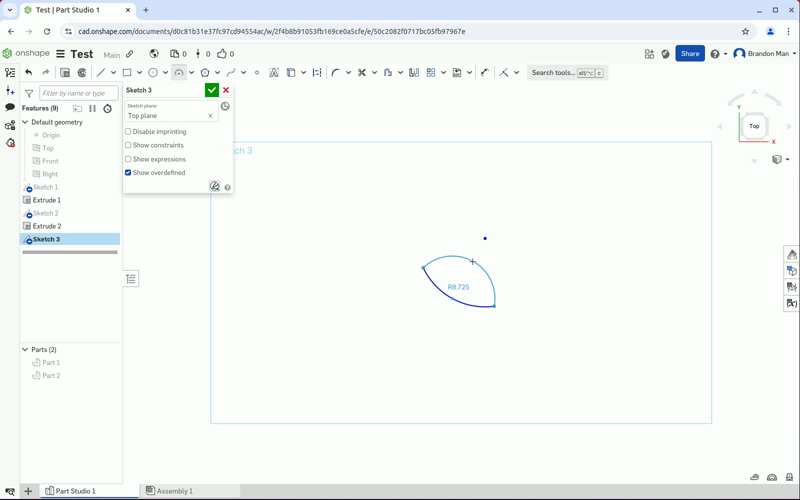
key_up(shift)
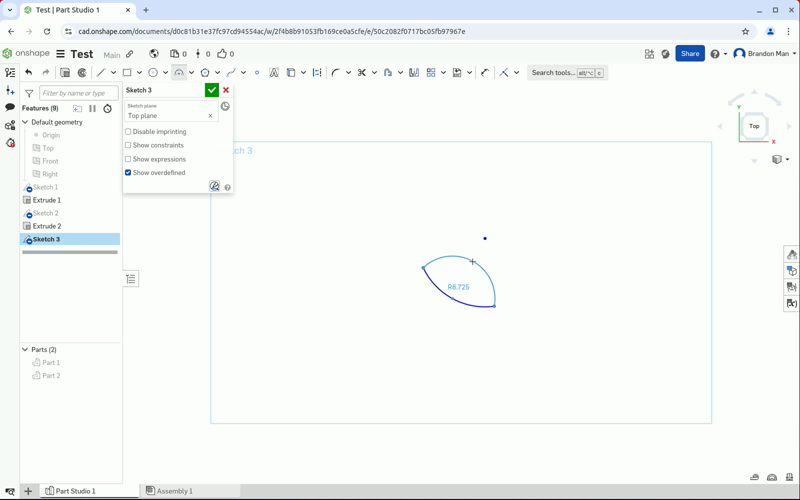
key(esc)
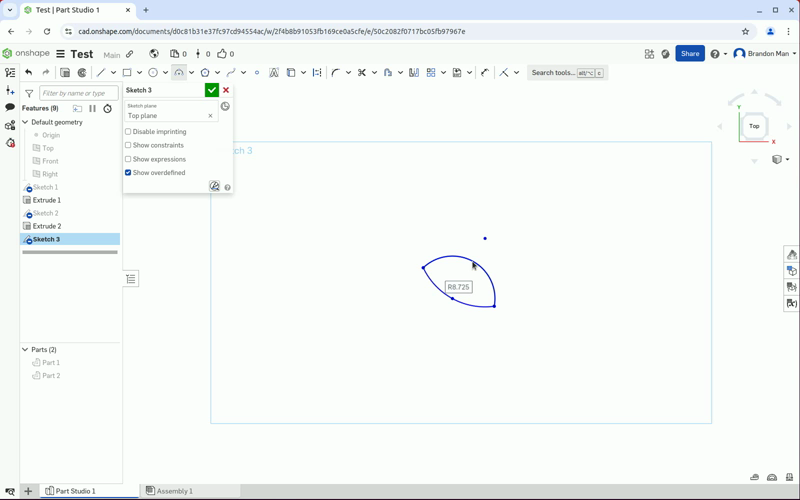
mouse_move(452, 265)
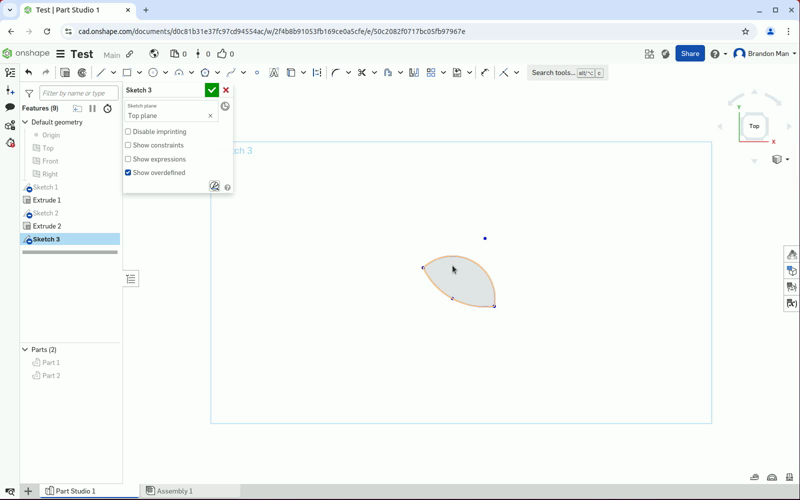
click(452, 265)
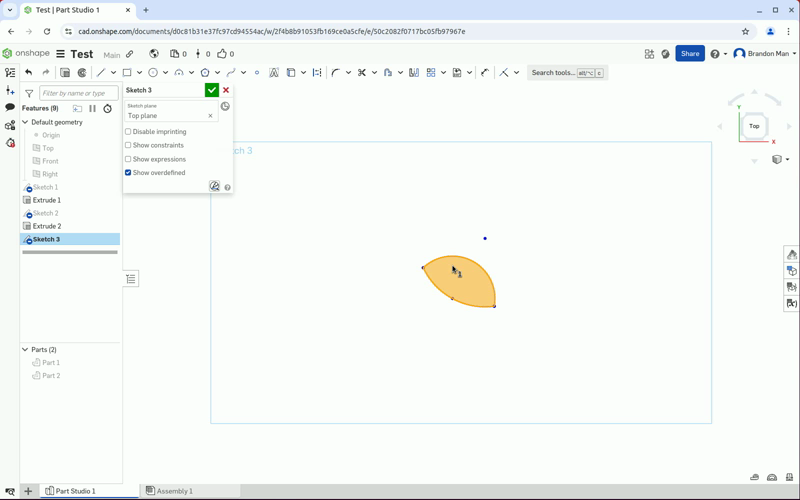
mouse_move(73, 352)
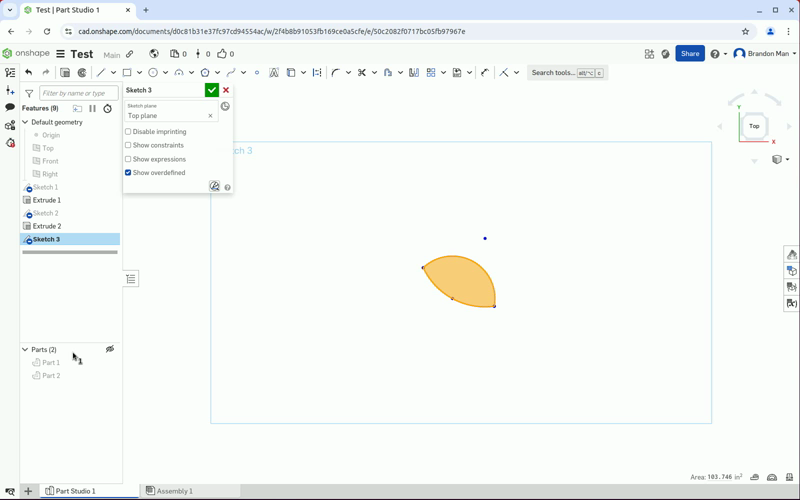
key(shift+y)
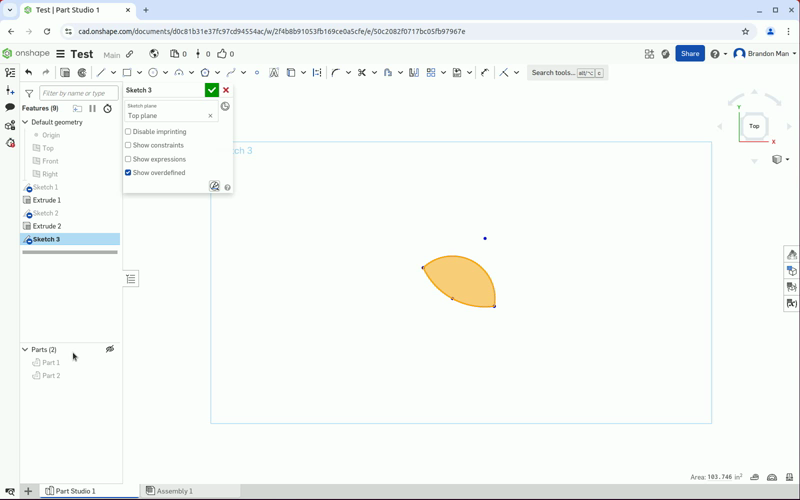
key(shift+e)
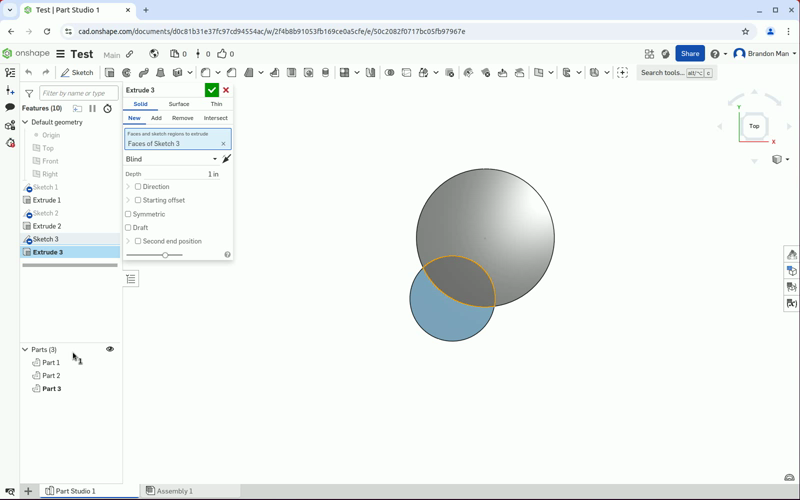
mouse_move(143, 106)
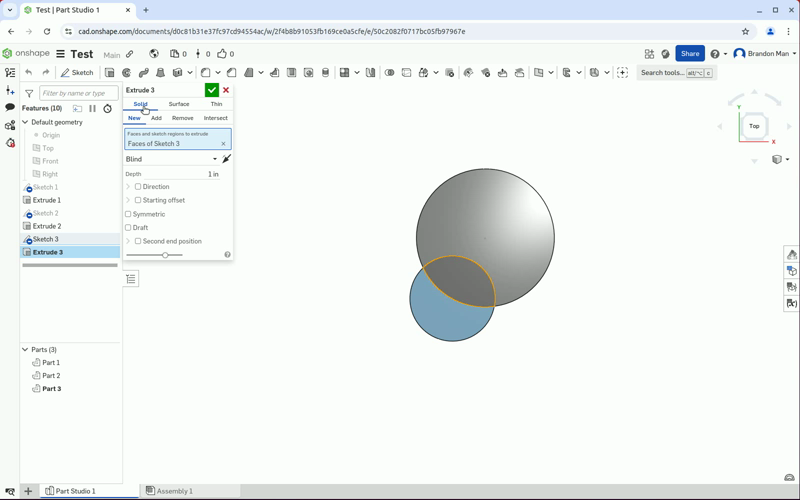
click(143, 106)
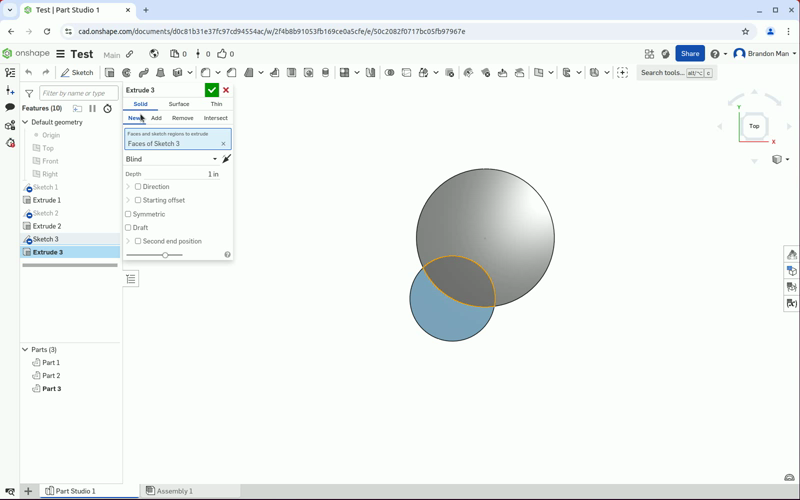
mouse_move(137, 120)
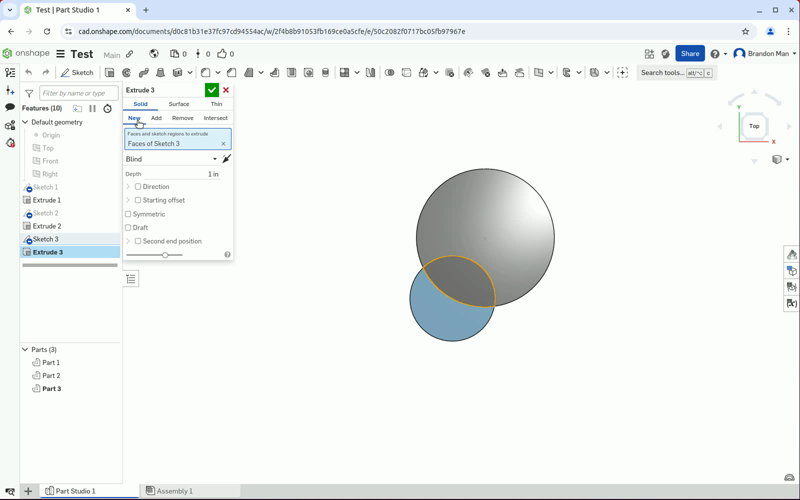
click(137, 120)
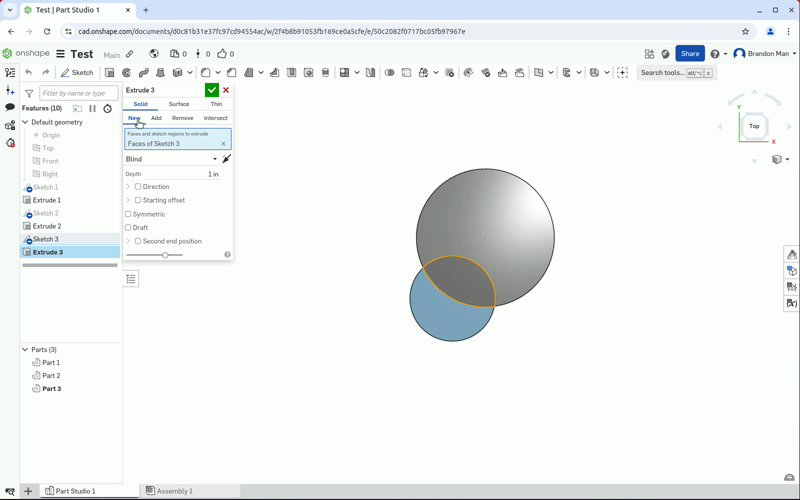
key(tab, 4)
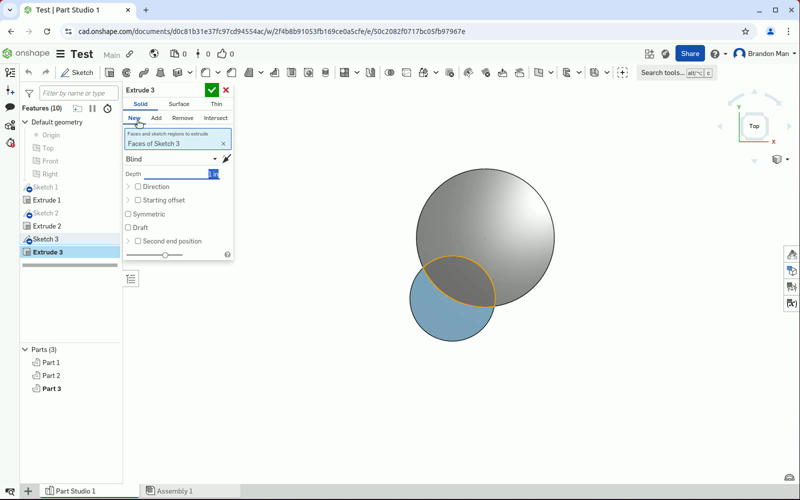
text(6.981)
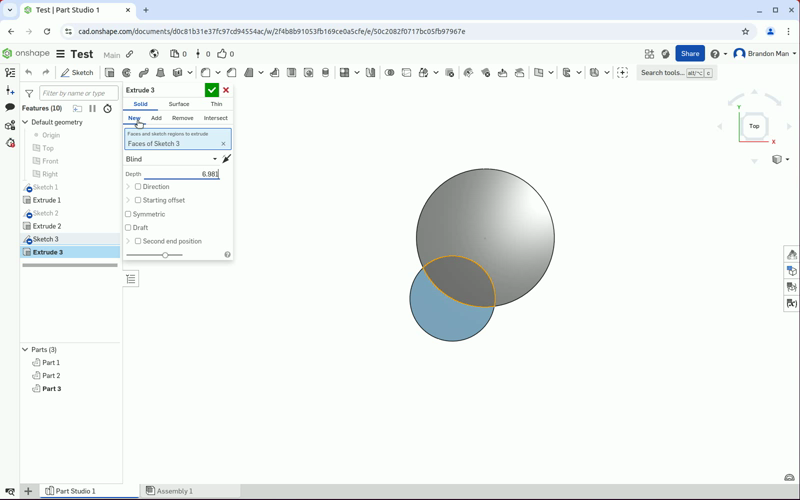
key(enter)
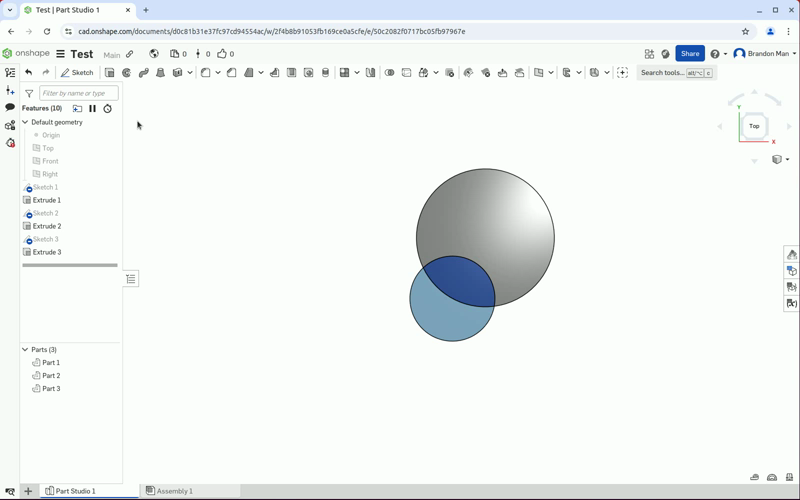
key(shift+h)
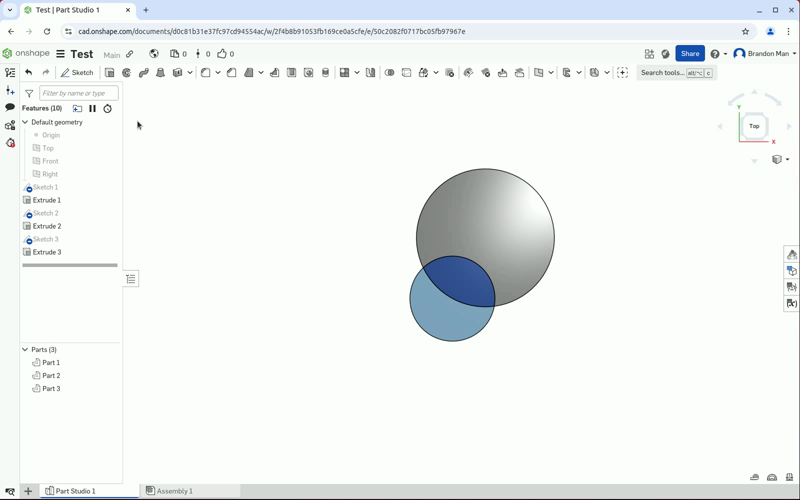
key(shift+h)
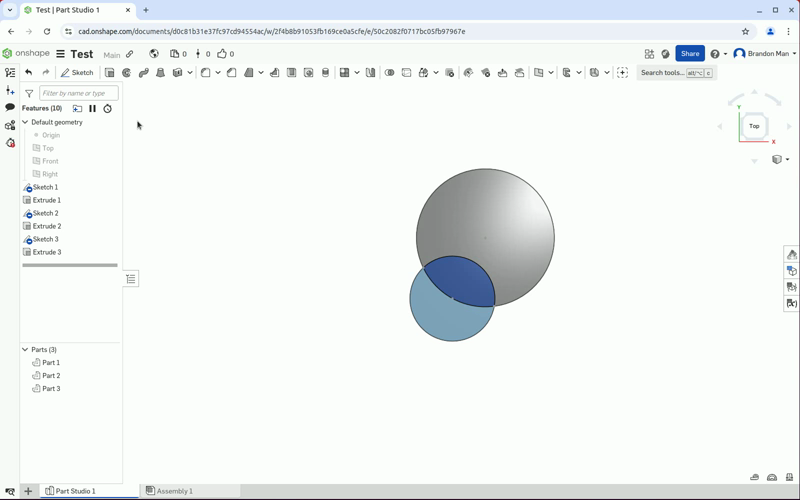
key(shift+7)
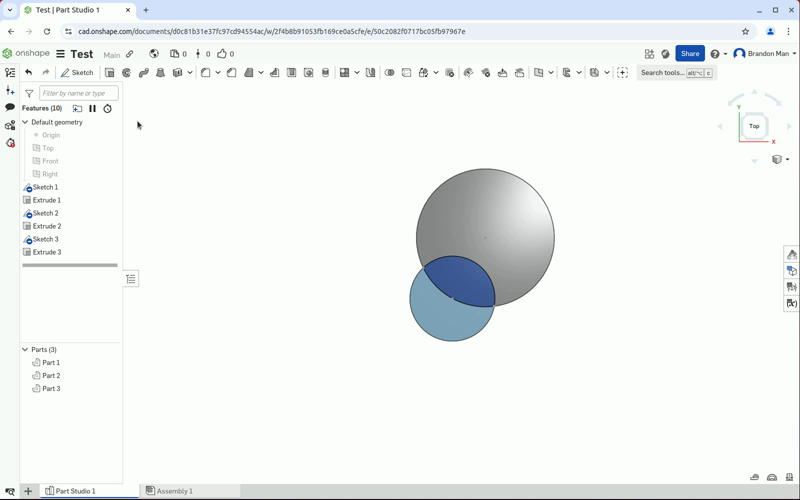
key(up, 3)
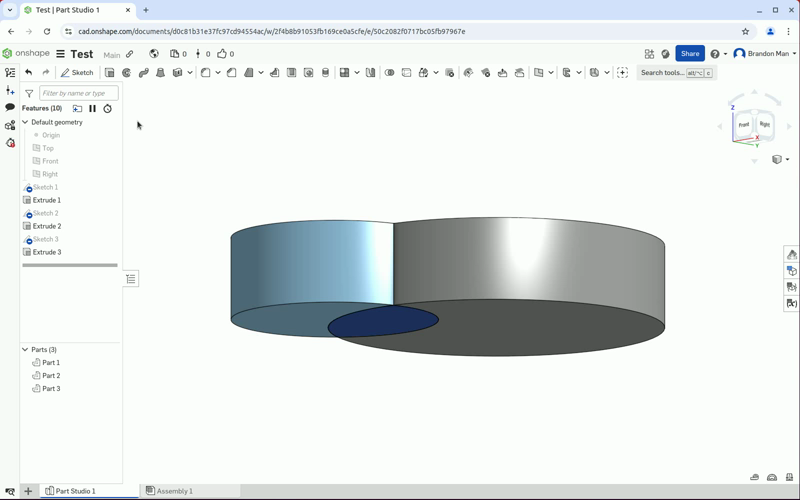
key(left, 3)
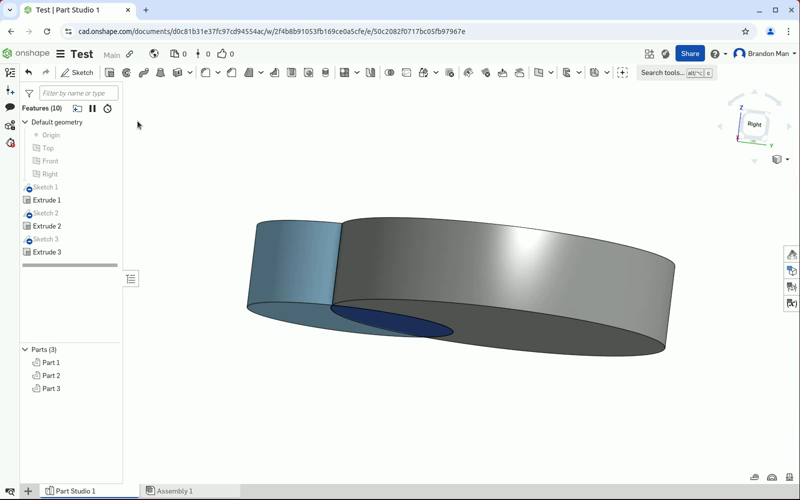
key(right, 3)
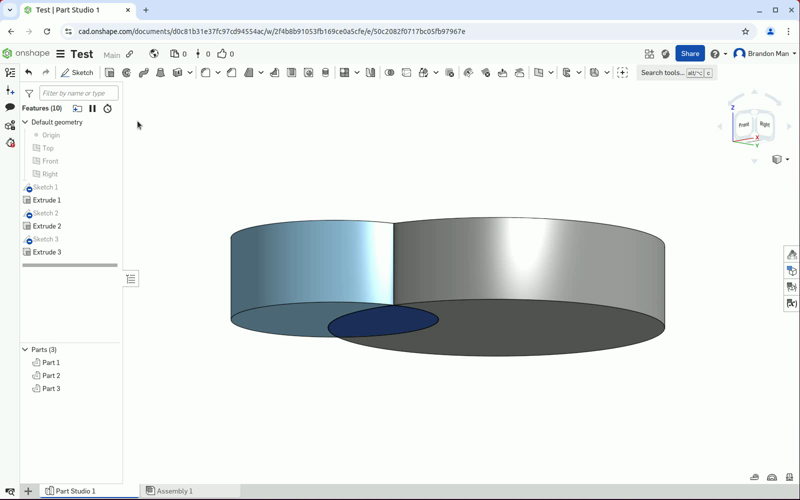
key(down, 3)
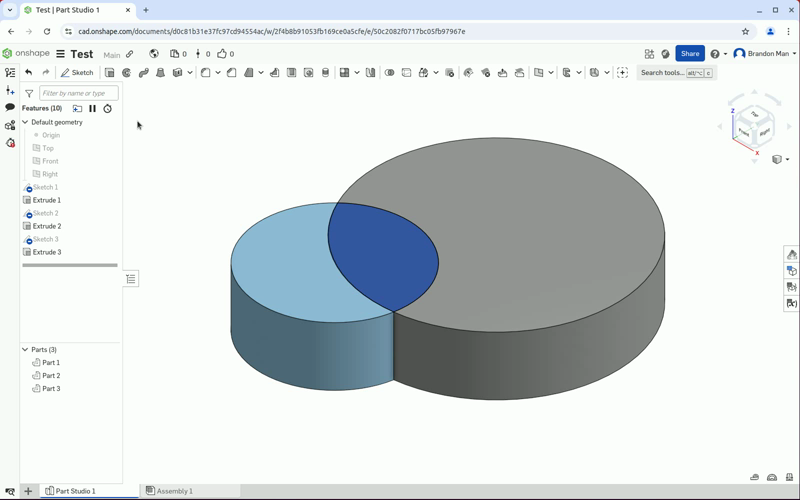
mouse_move(73, 189)
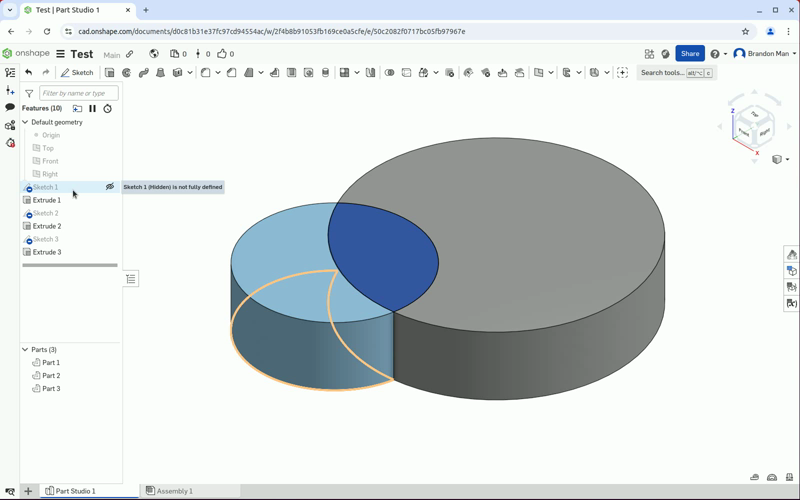
click(73, 189)